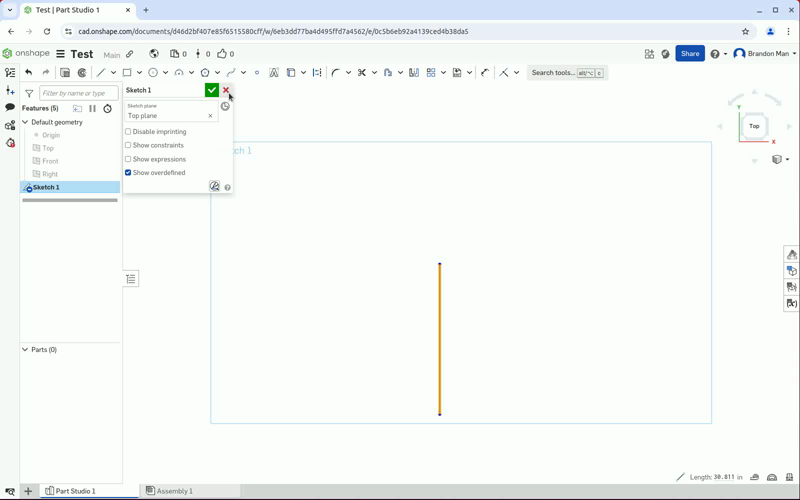
key(shift+h)
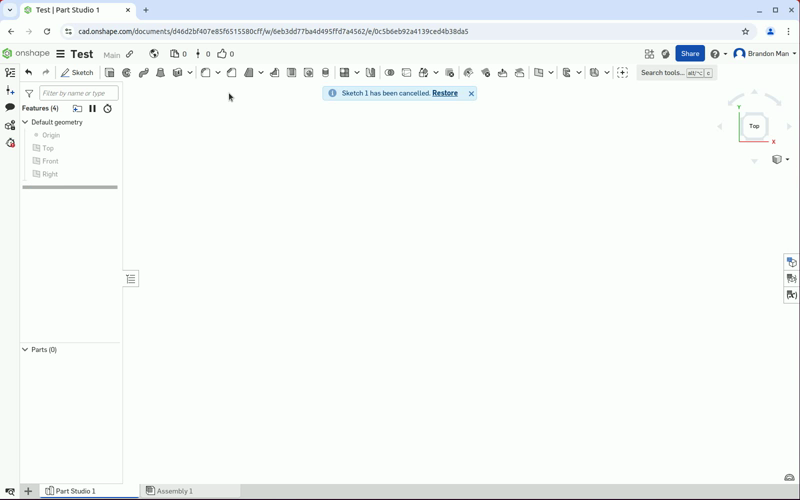
mouse_move(73, 352)
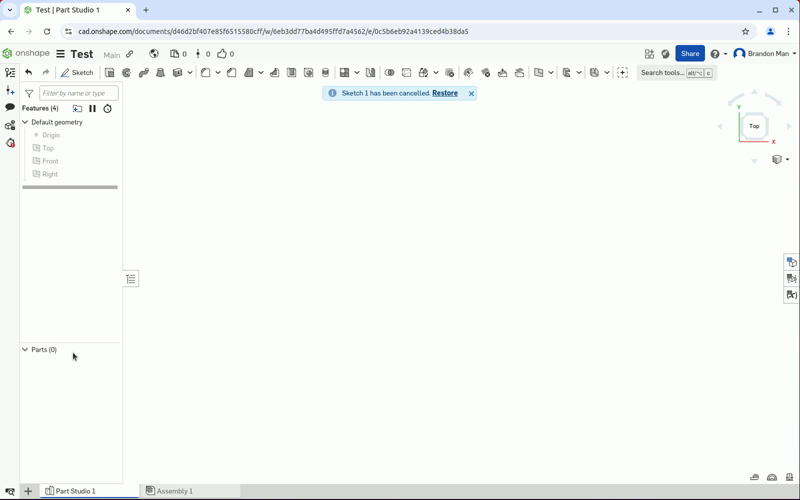
key(y)
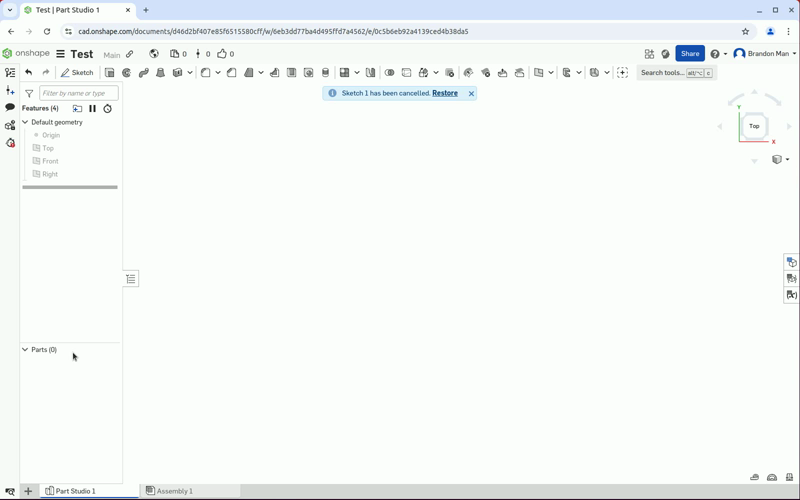
key(shift+p)
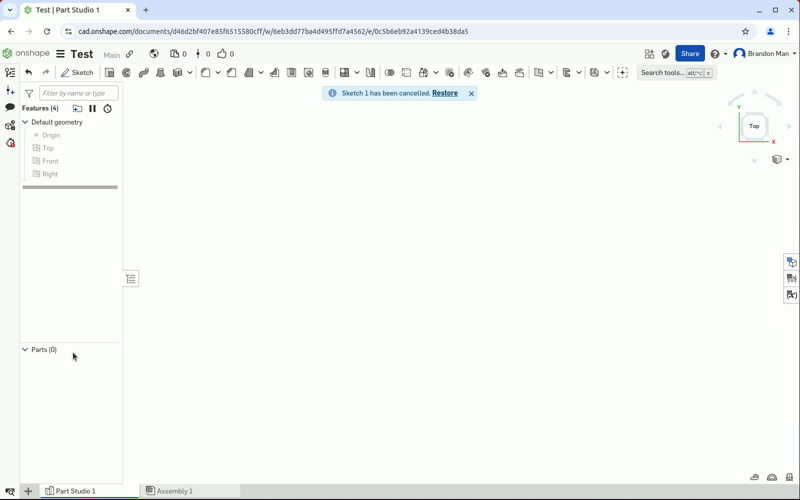
key(space)
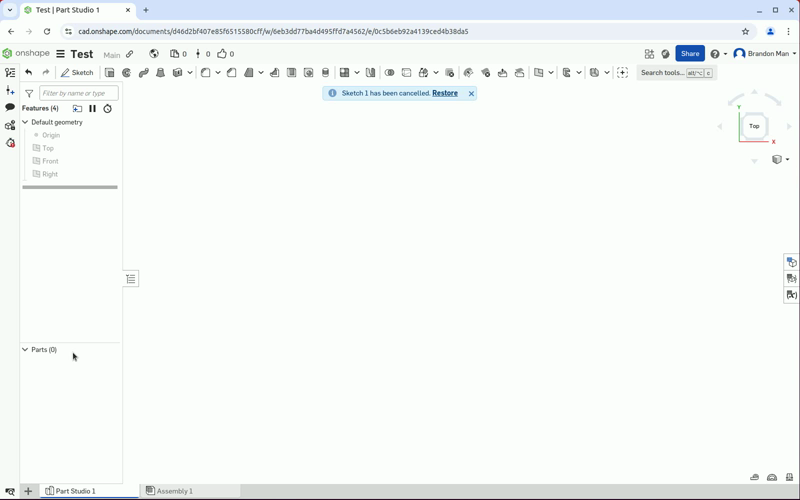
key_down(shift)
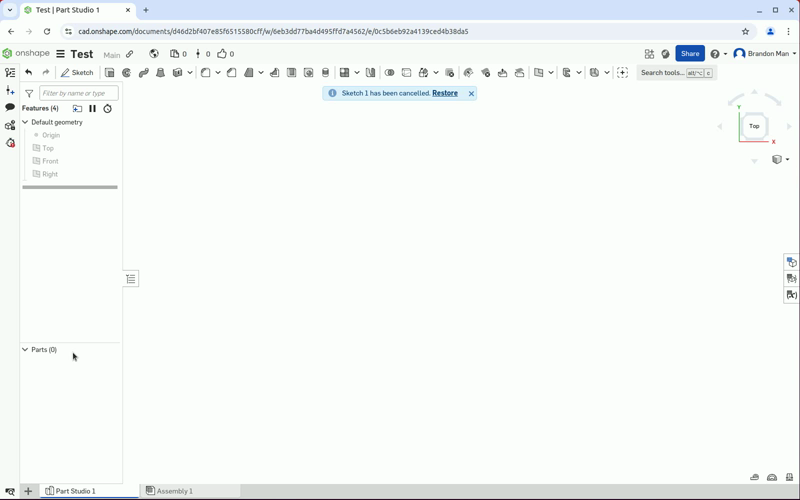
key(up)
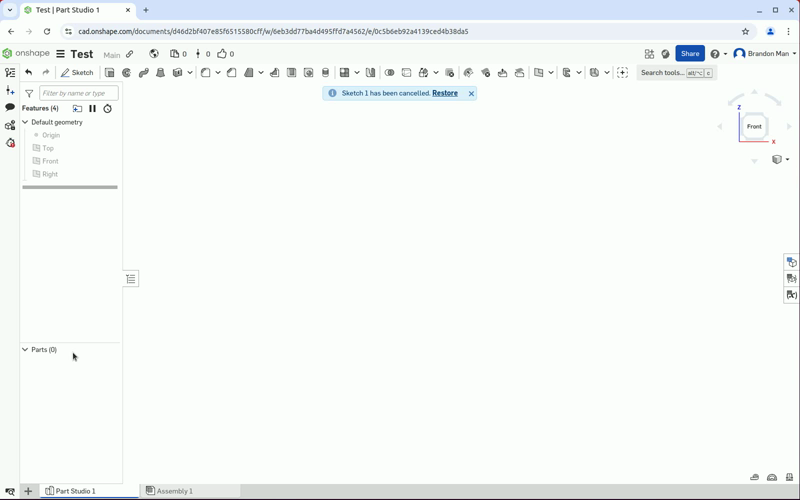
key_up(shift)
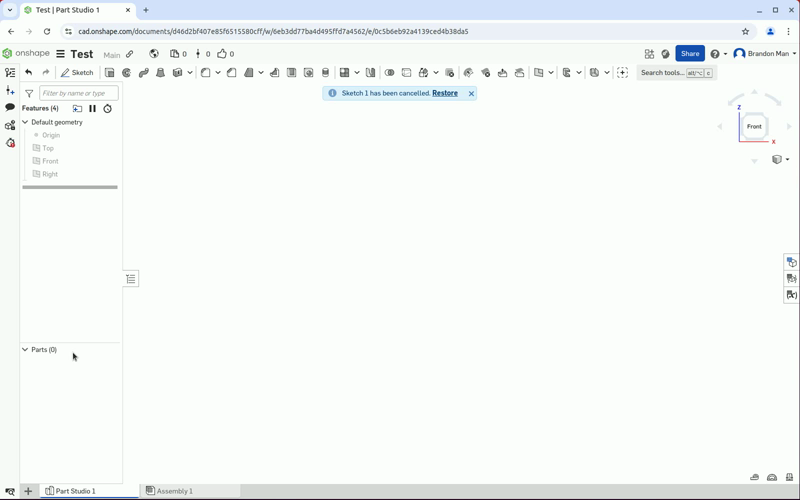
mouse_move(73, 352)
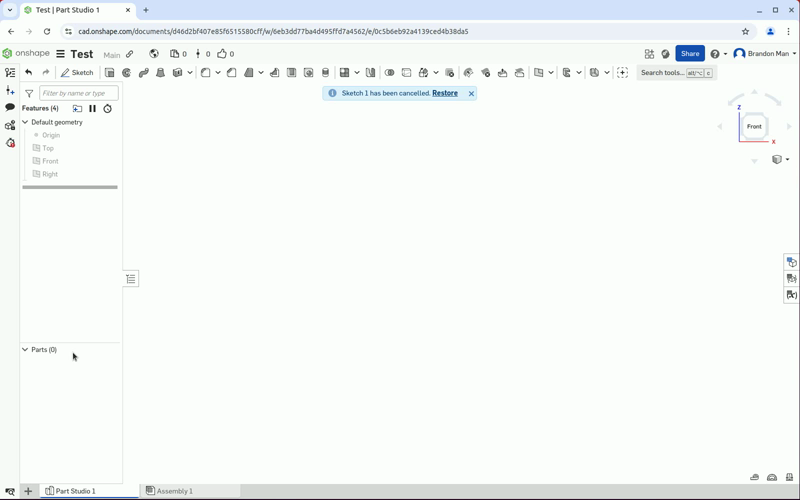
key(shift+y)
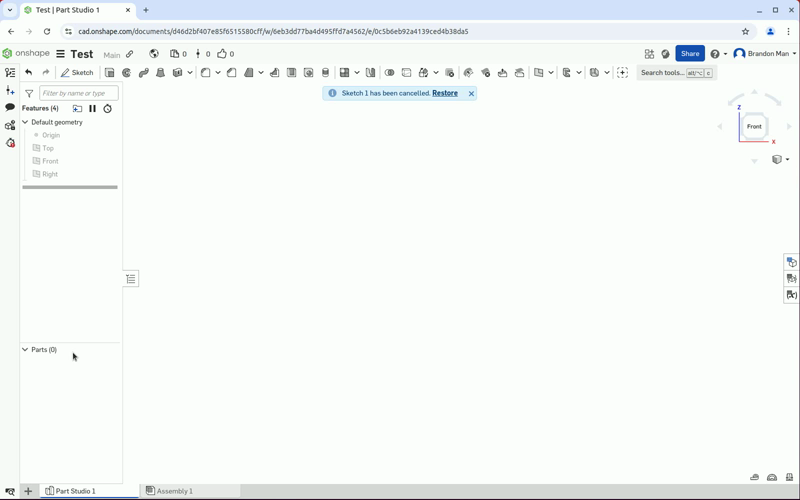
key(shift+s)
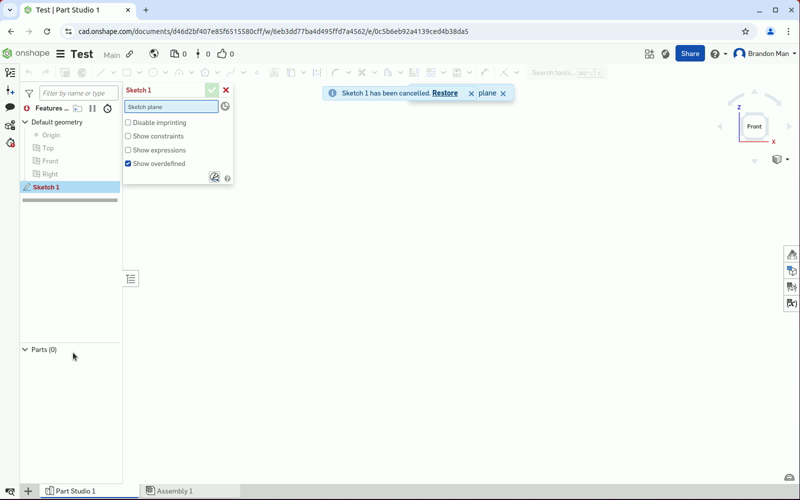
mouse_move(73, 163)
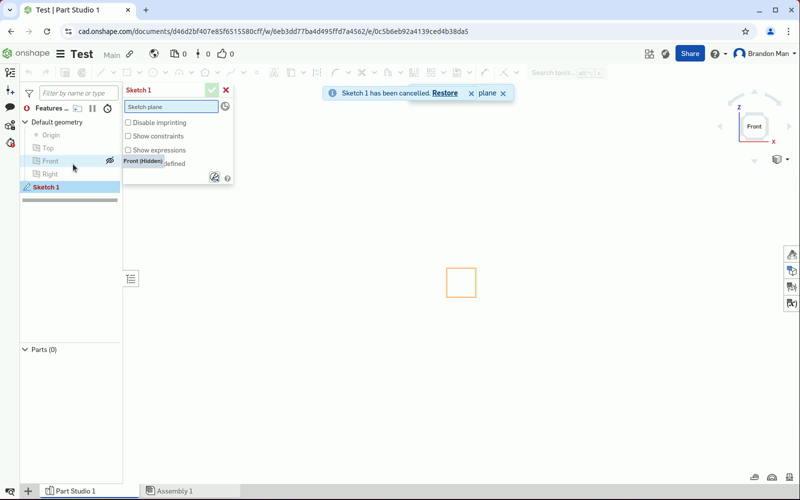
click(73, 163)
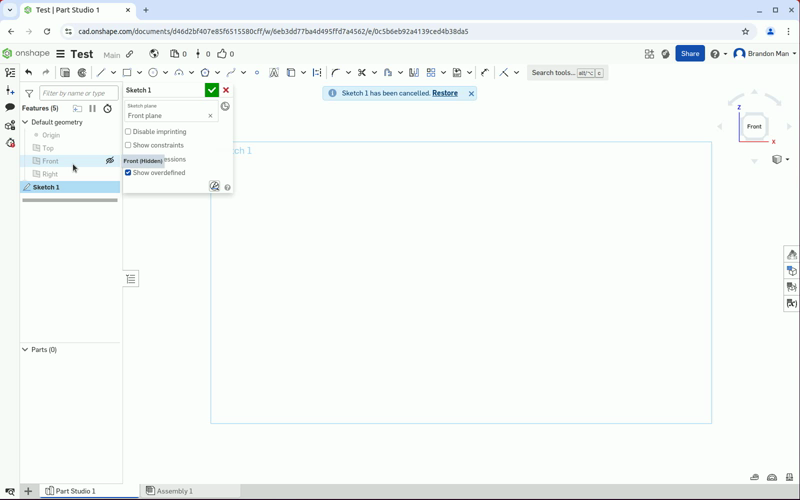
mouse_move(73, 352)
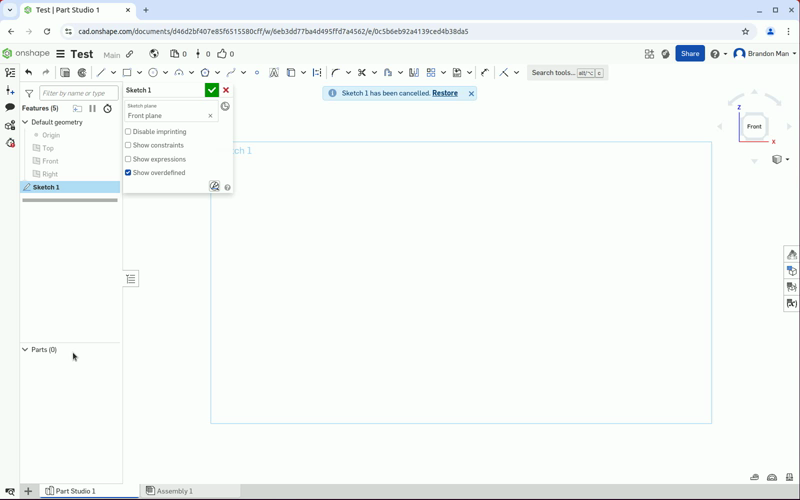
key(y)
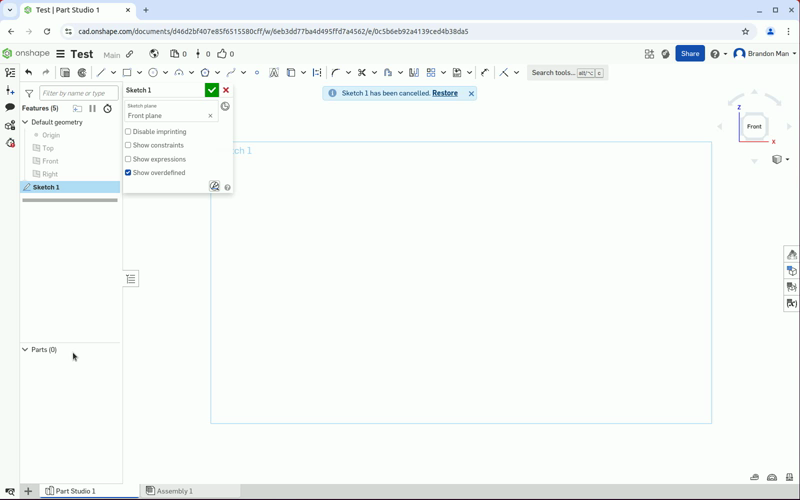
key(l)
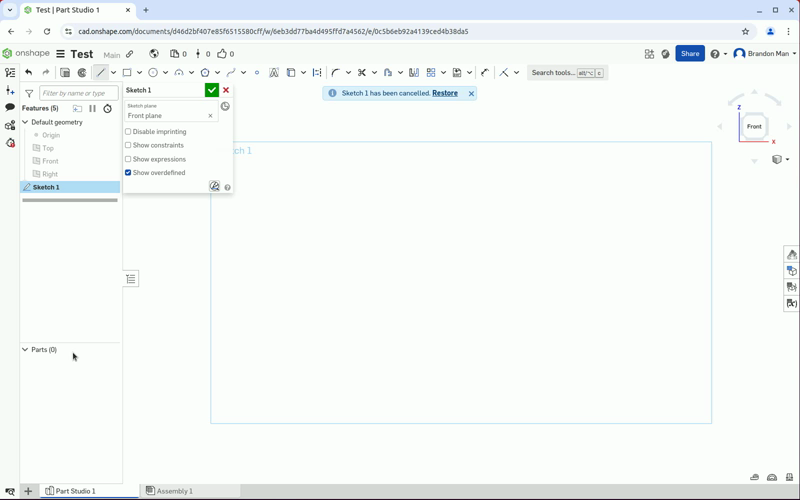
key_down(shift)
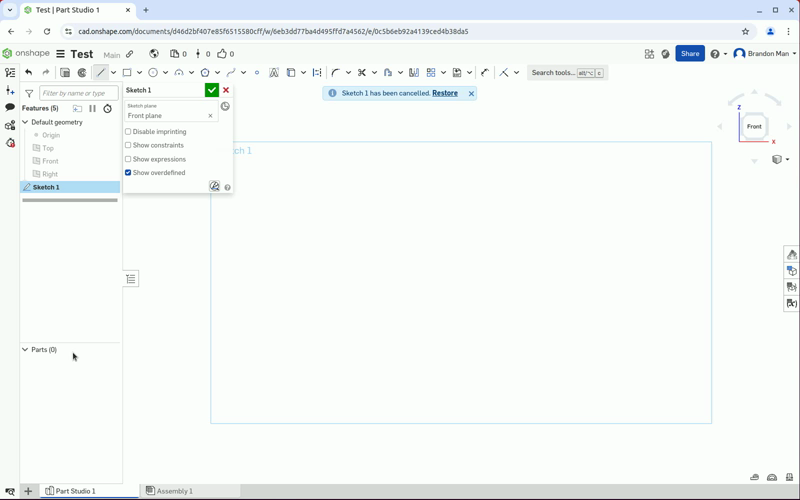
mouse_move(409, 376)
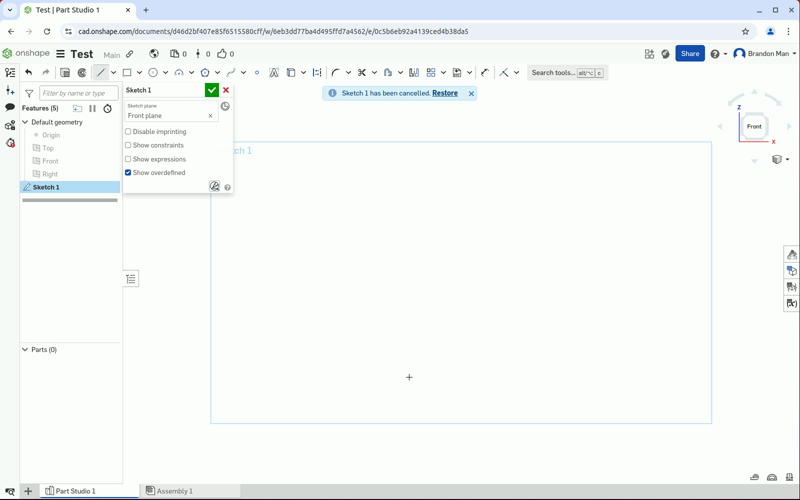
click(409, 376)
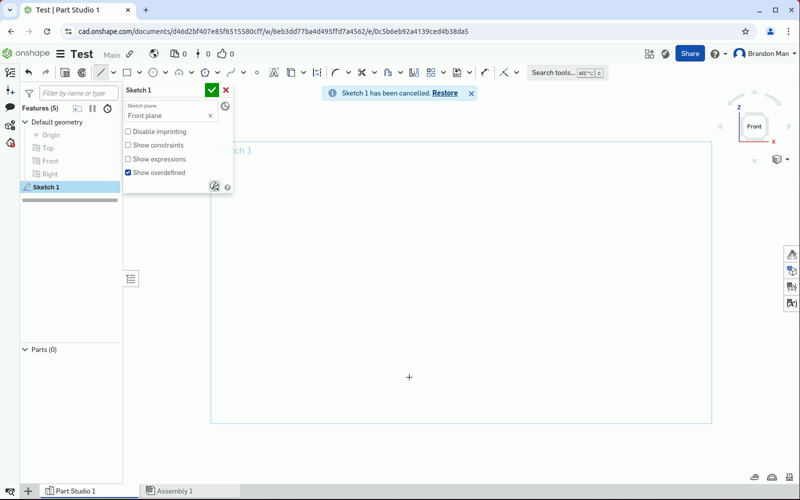
key_up(shift)
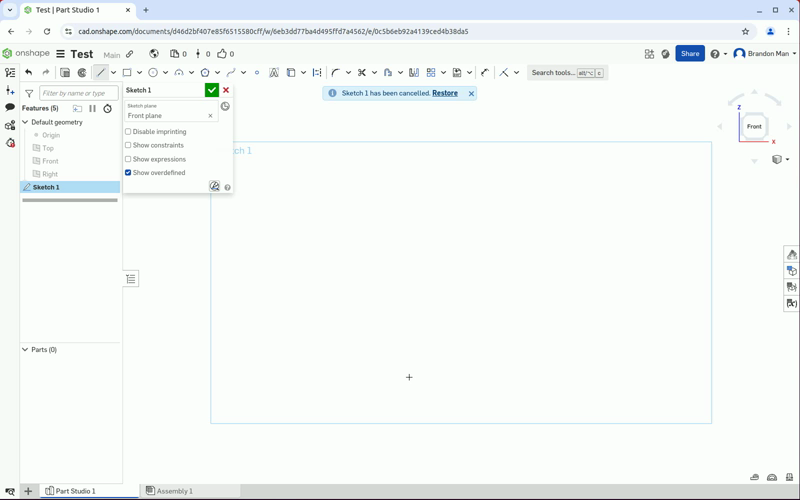
key_down(shift)
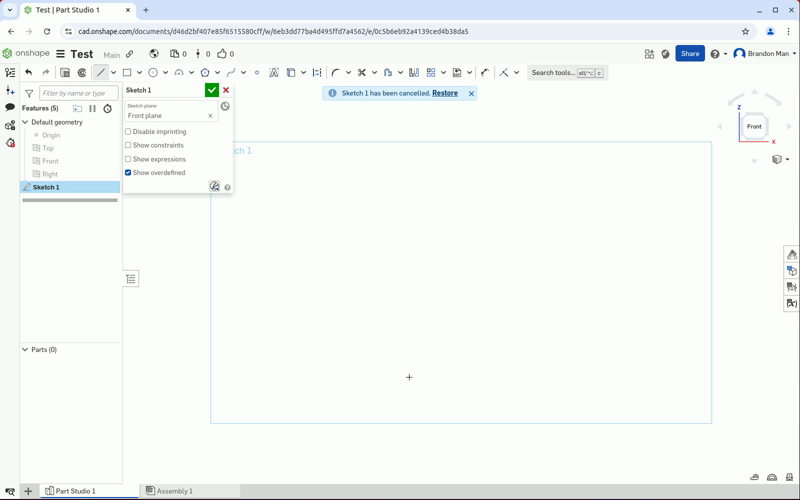
mouse_move(528, 376)
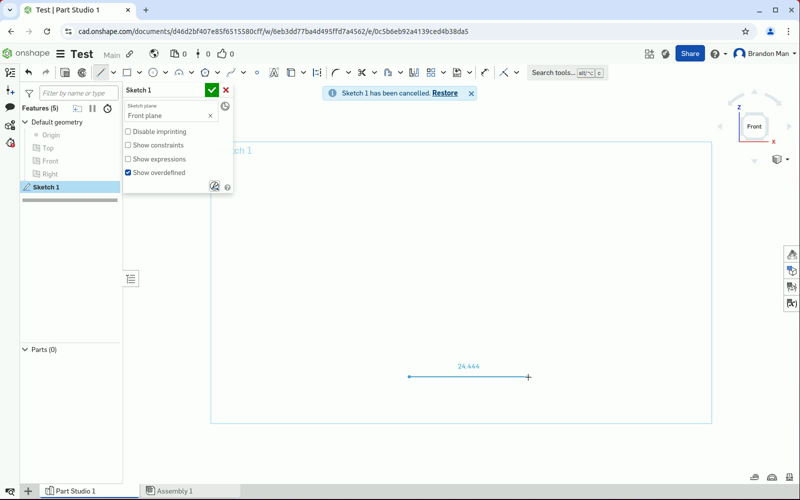
click(528, 376)
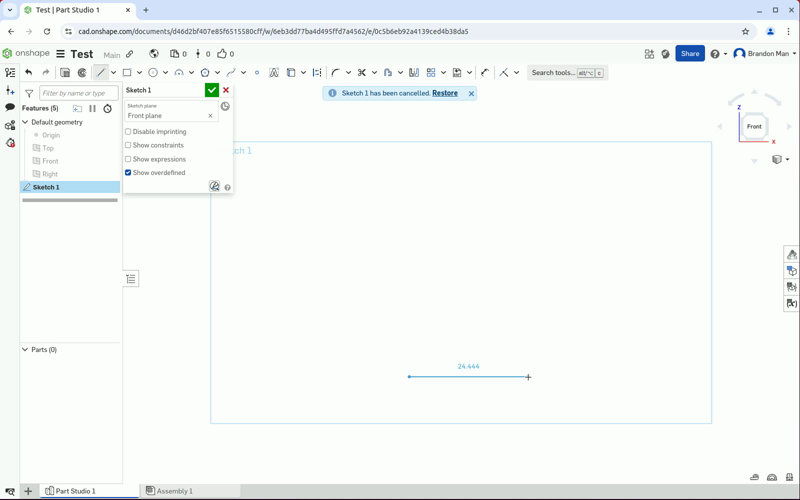
key_up(shift)
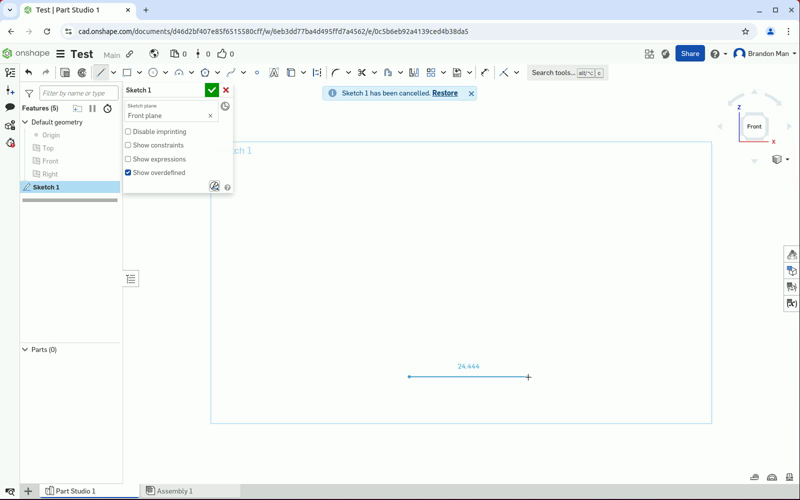
key_down(shift)
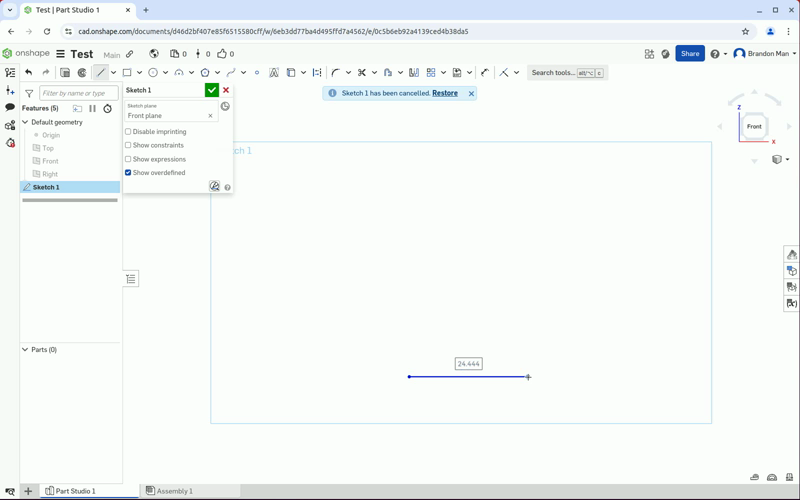
mouse_move(528, 171)
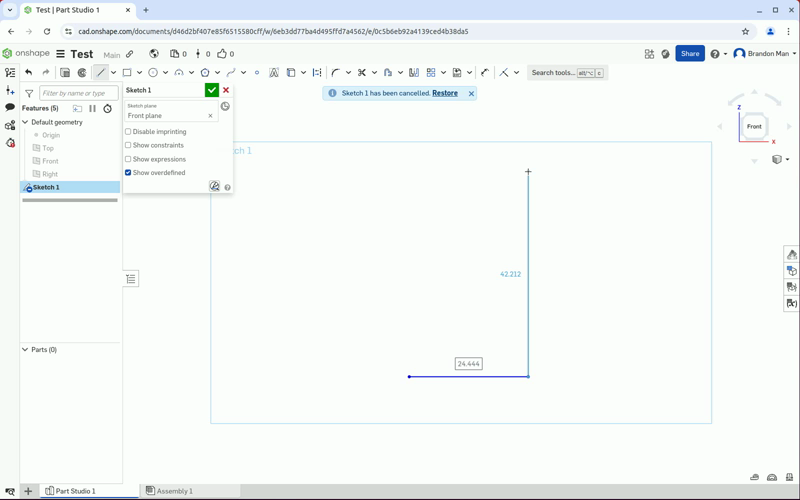
click(528, 171)
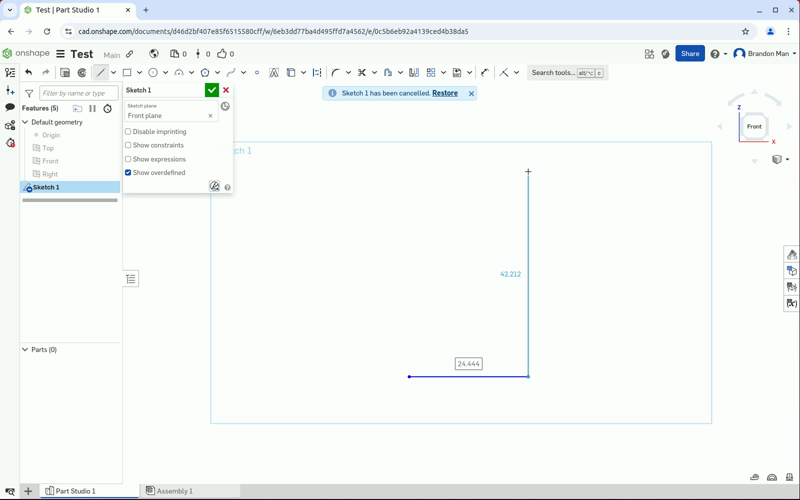
key_up(shift)
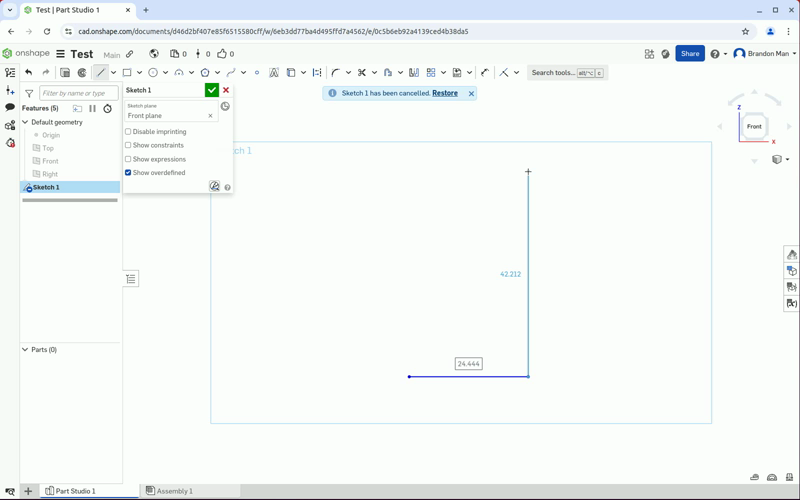
key_down(shift)
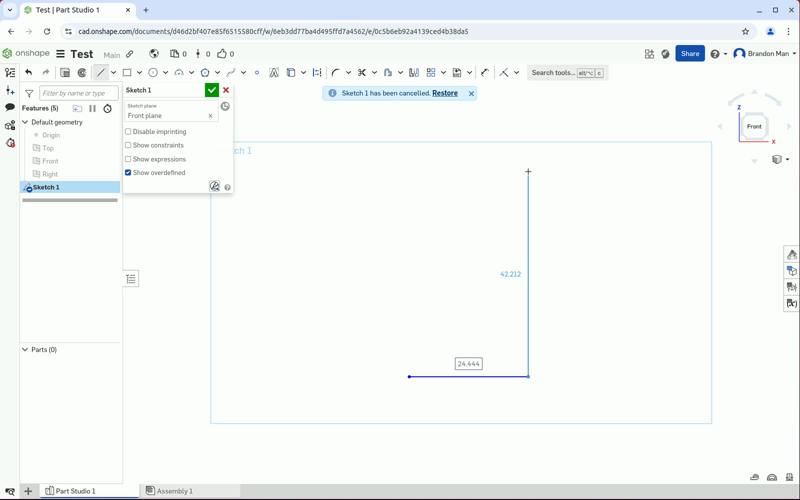
mouse_move(409, 171)
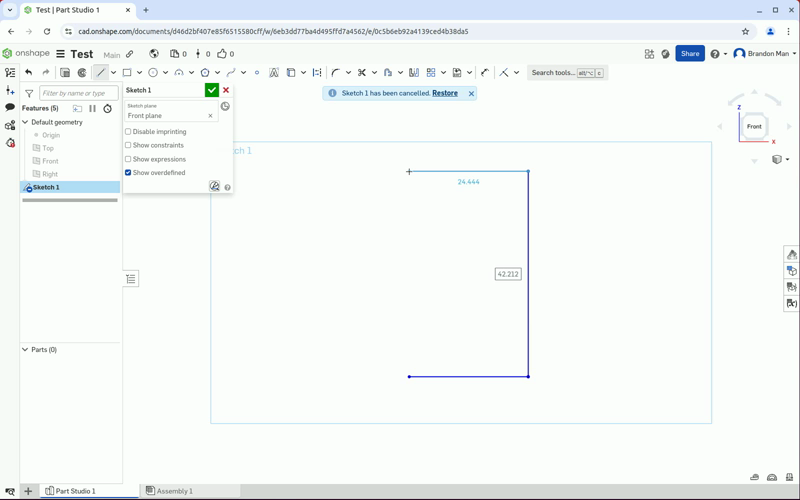
click(409, 171)
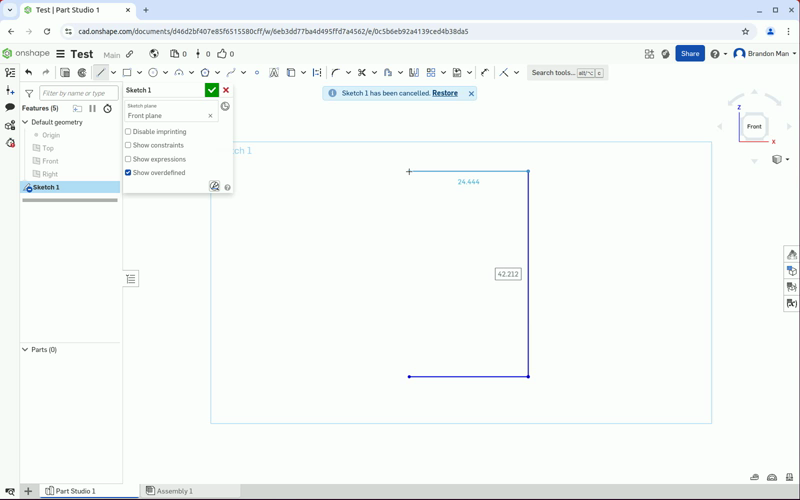
key_up(shift)
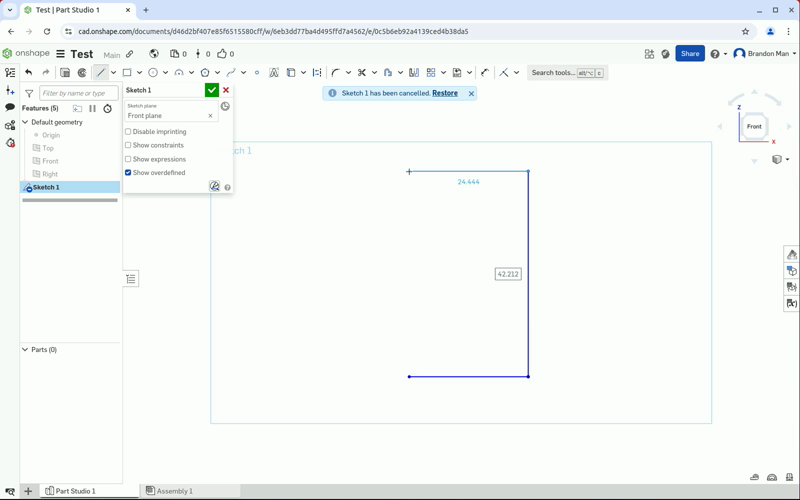
key_down(shift)
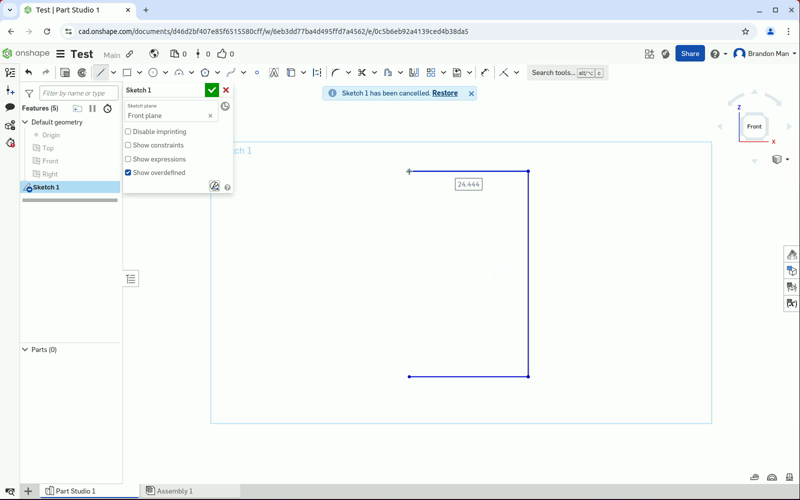
mouse_move(409, 376)
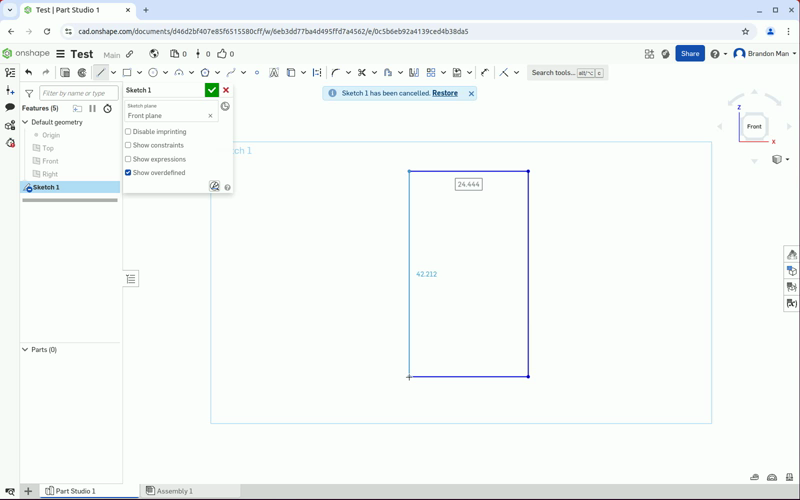
key_up(shift)
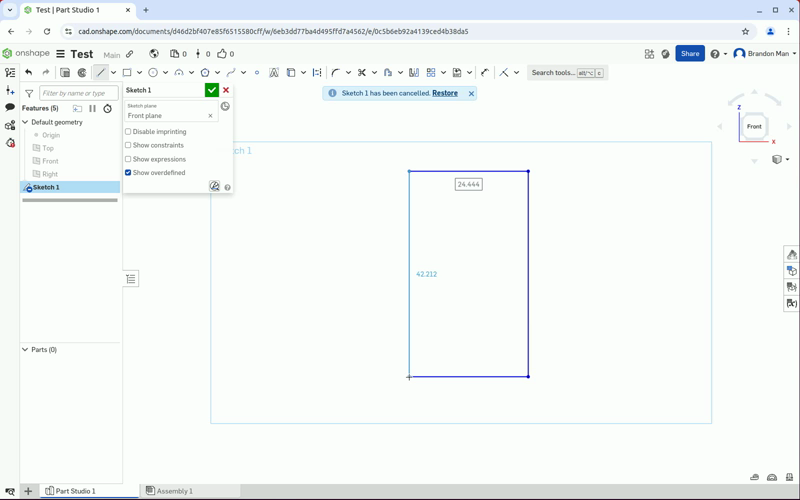
click(409, 376)
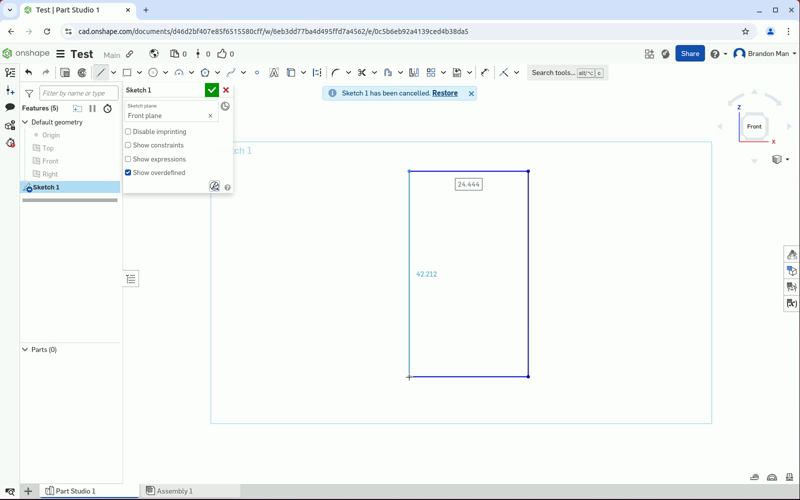
key(esc)
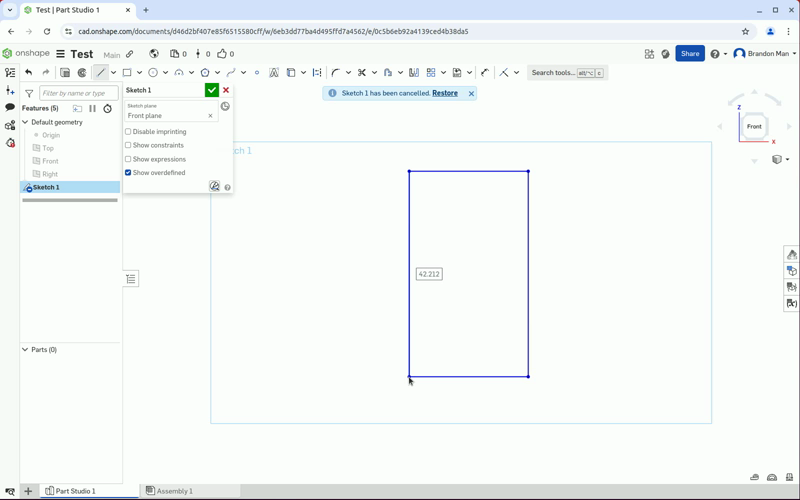
mouse_move(501, 229)
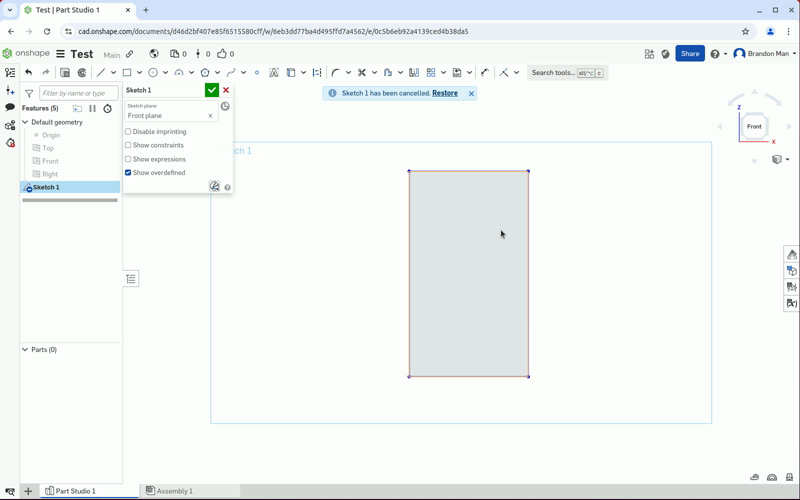
click(501, 229)
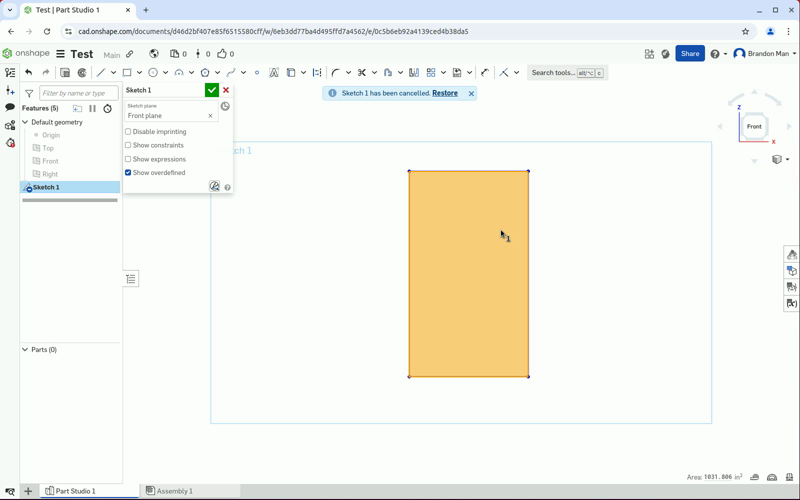
mouse_move(73, 352)
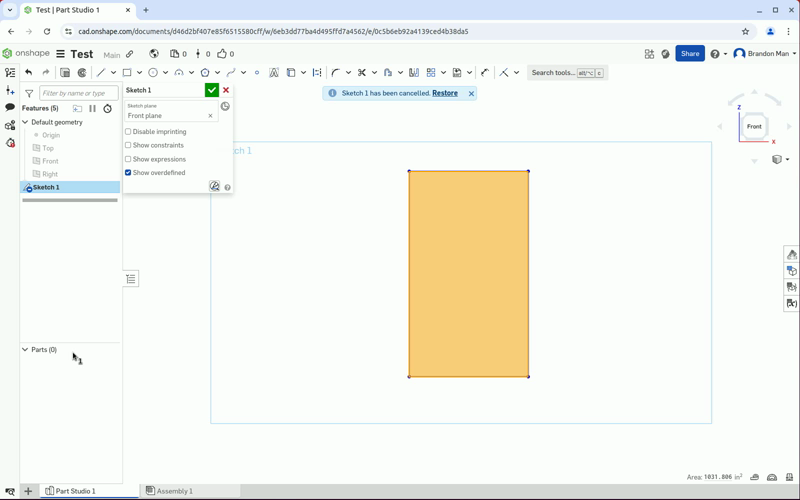
key(shift+y)
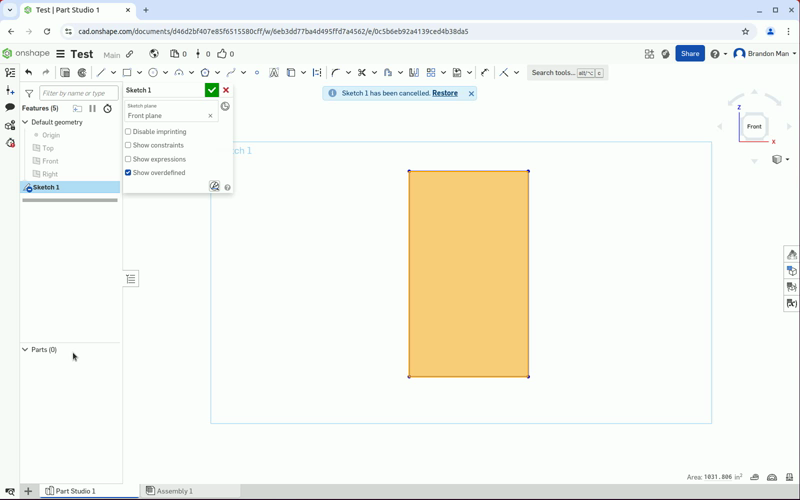
key(shift+e)
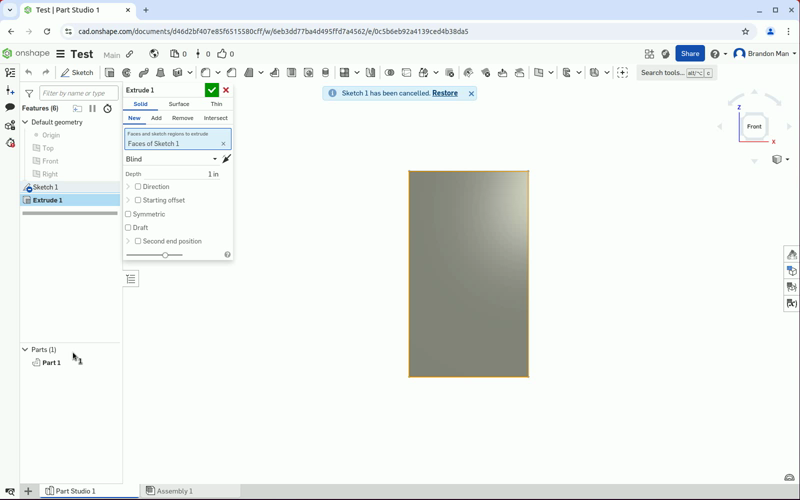
mouse_move(143, 106)
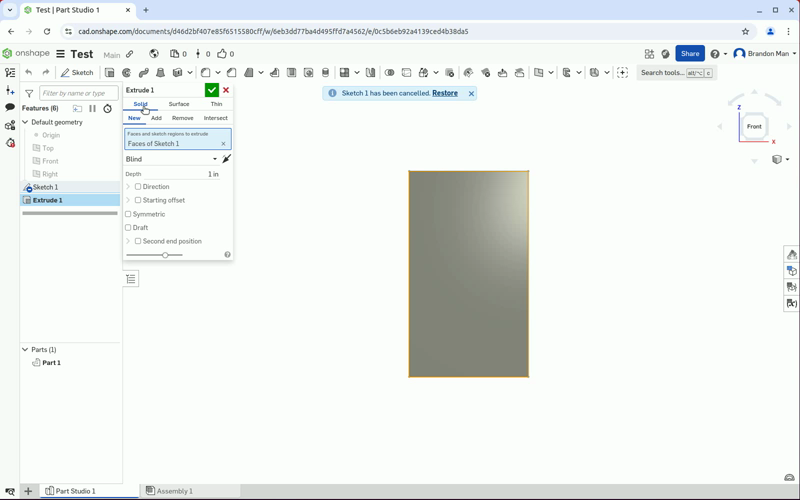
click(143, 106)
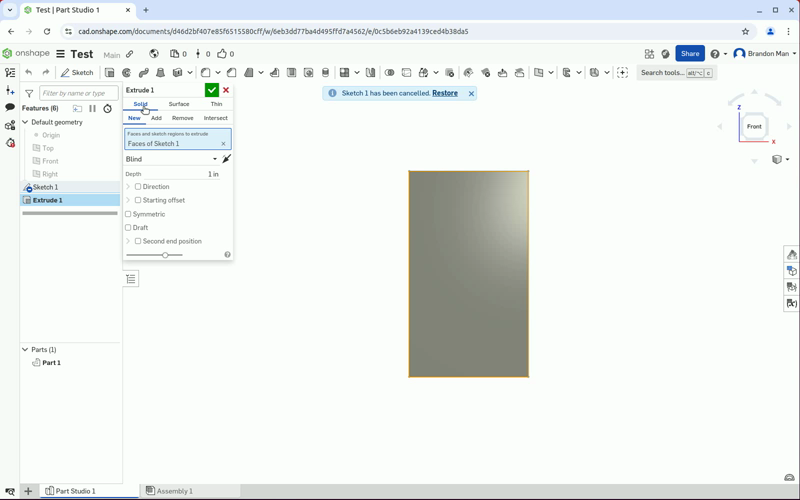
mouse_move(137, 120)
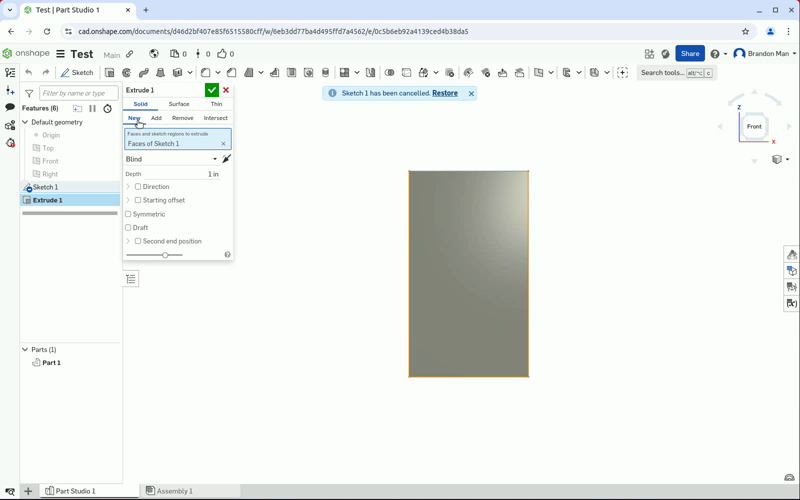
click(137, 120)
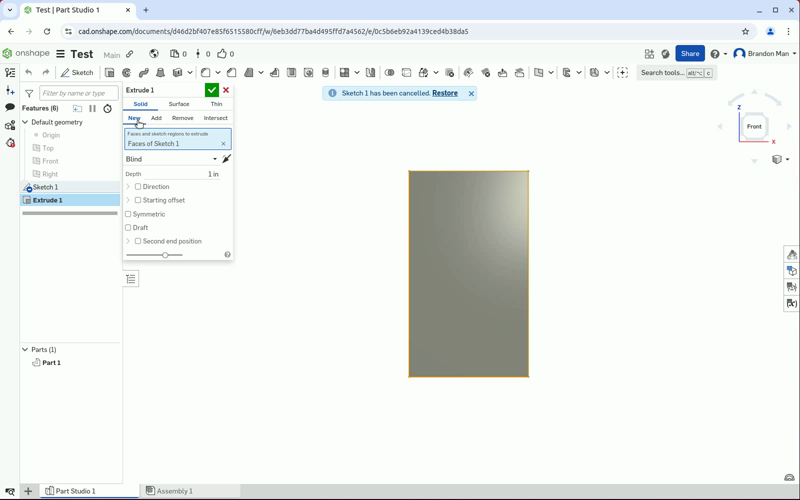
key(tab, 4)
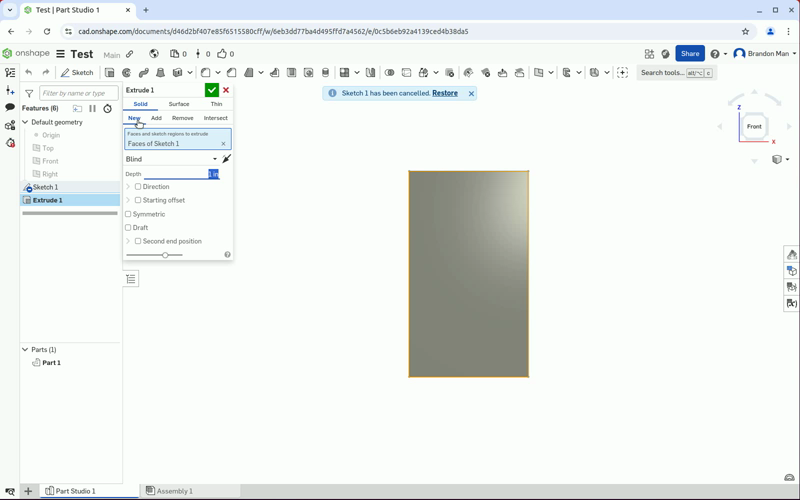
text(6.981)
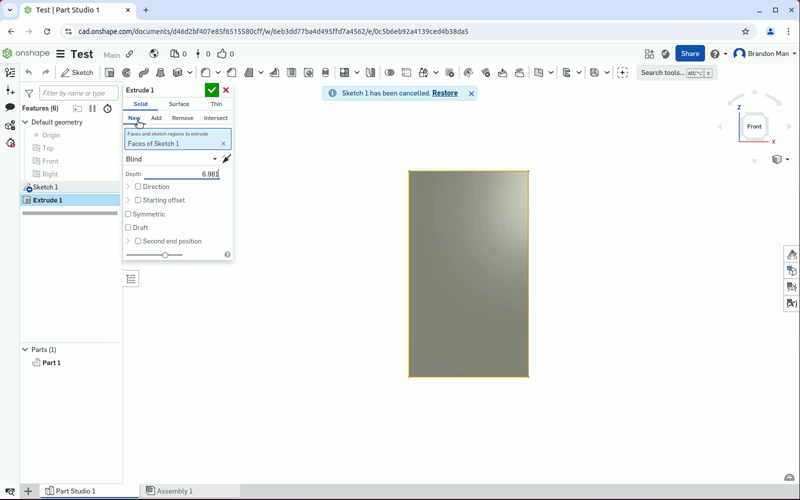
key(enter)
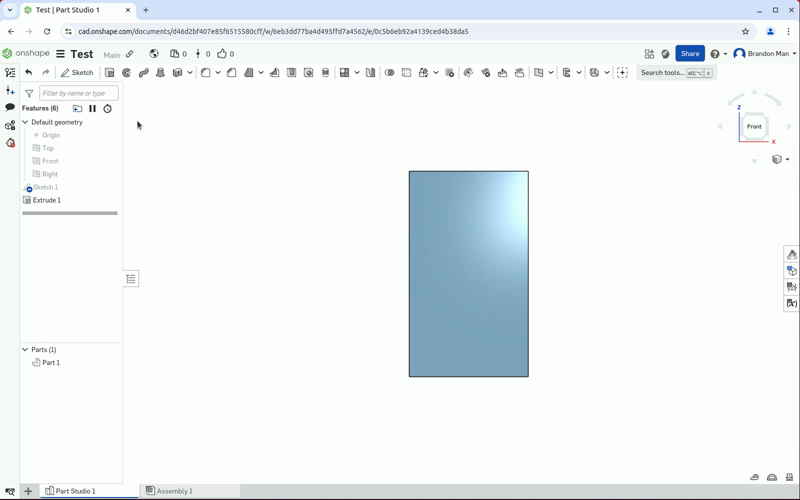
key(shift+h)
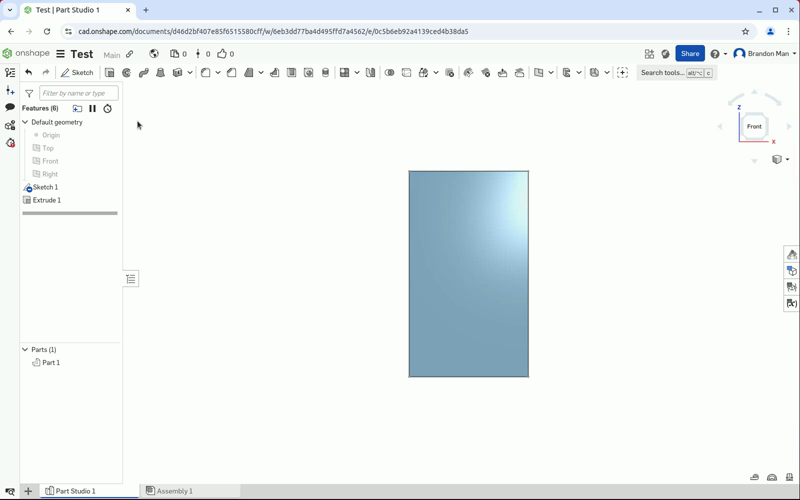
key(shift+h)
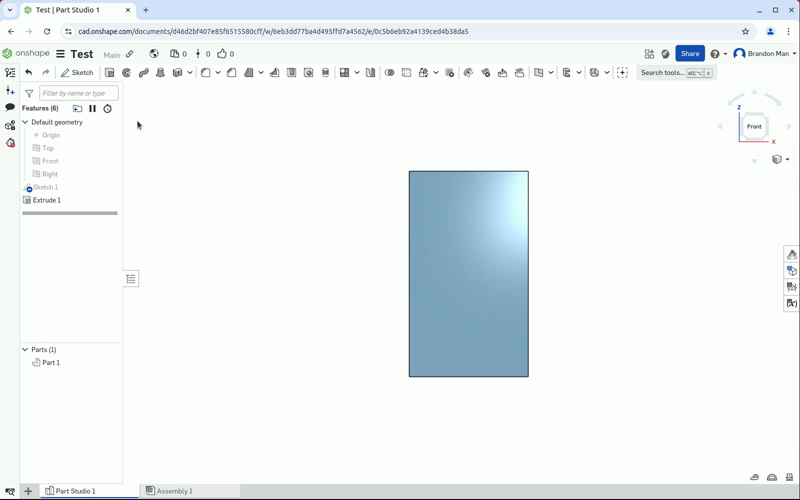
mouse_move(73, 189)
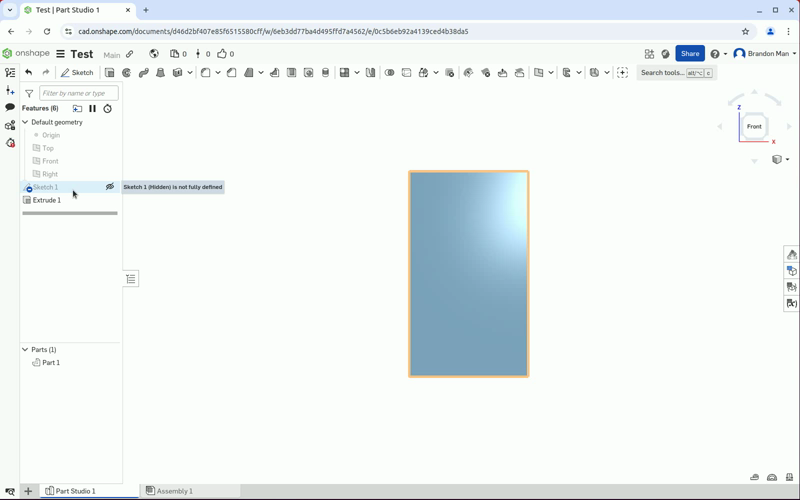
click(73, 189)
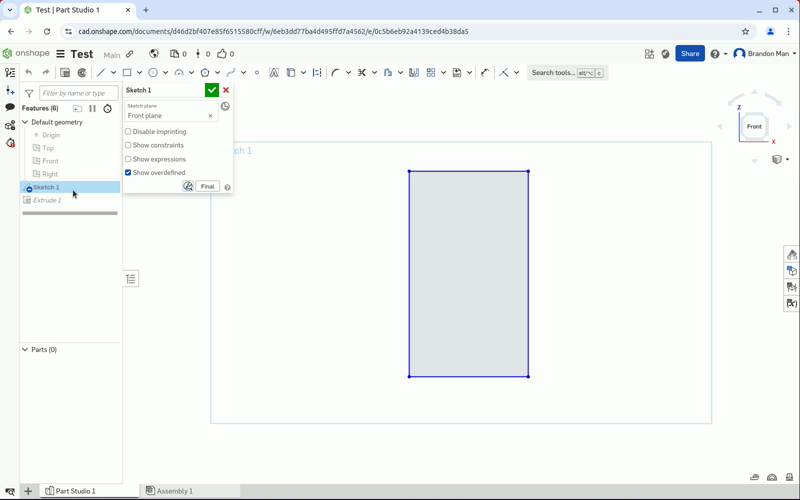
mouse_move(229, 92)
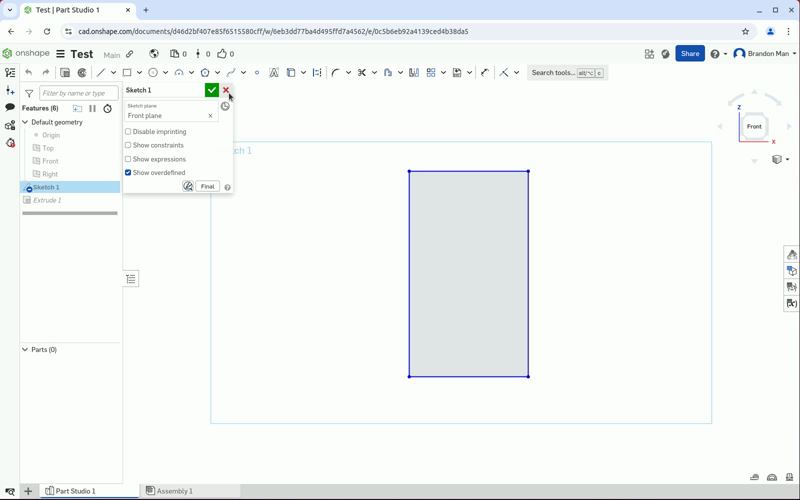
click(229, 92)
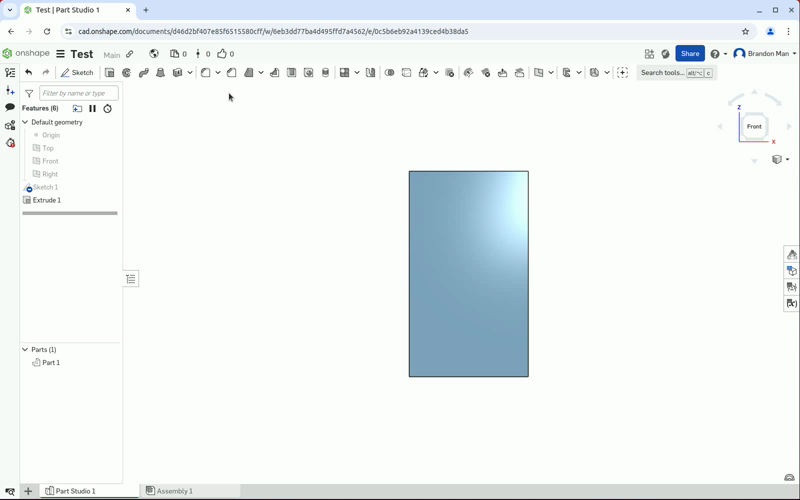
mouse_move(73, 352)
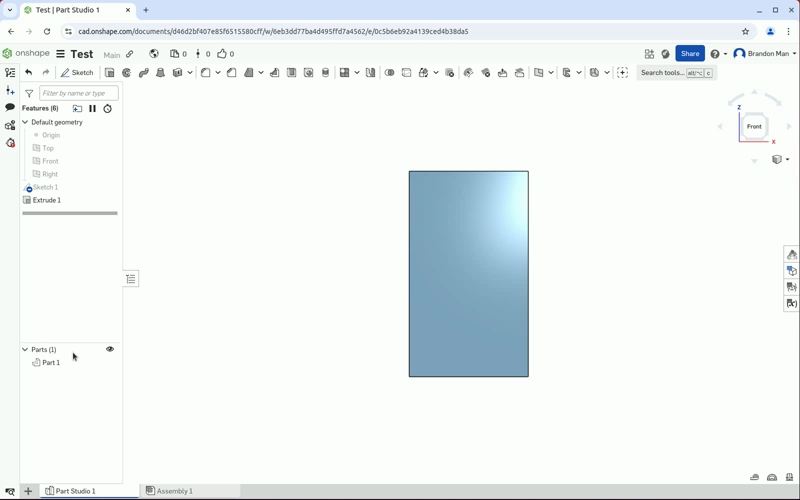
key(y)
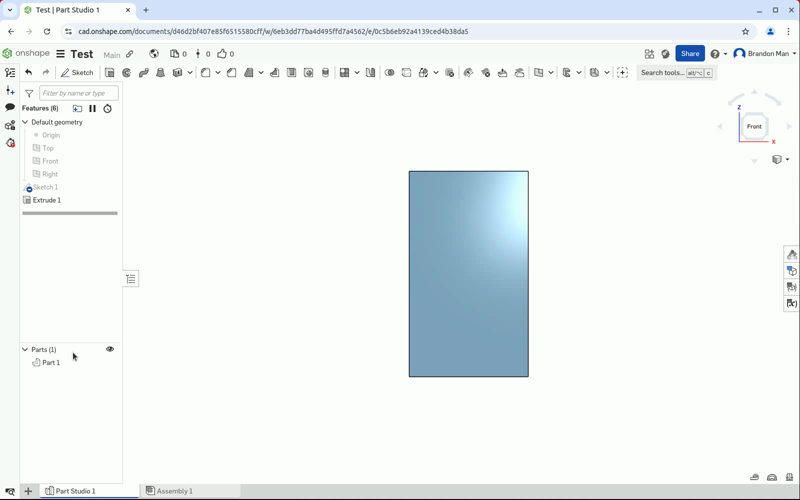
key(shift+p)
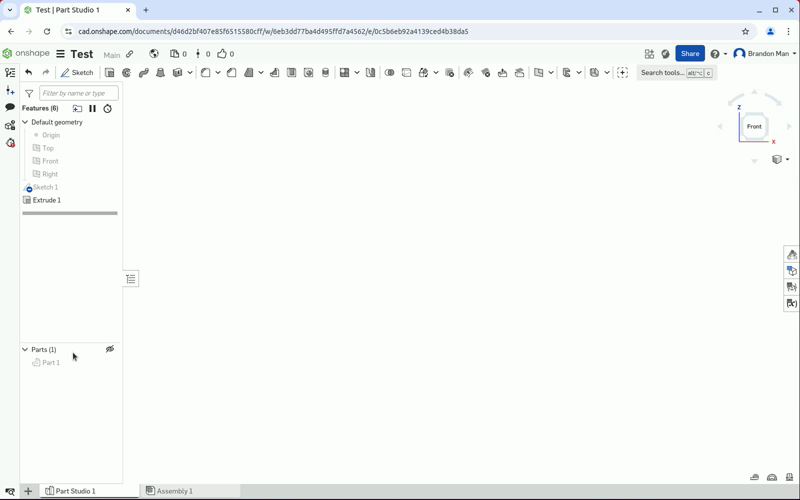
key(space)
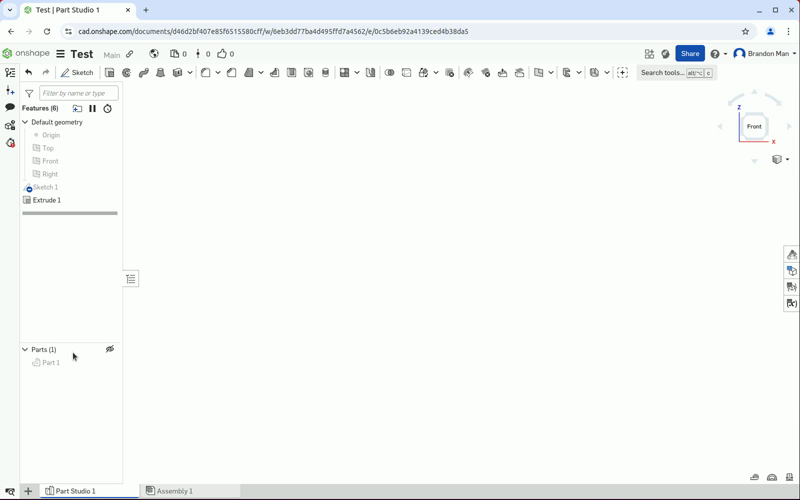
key_down(shift)
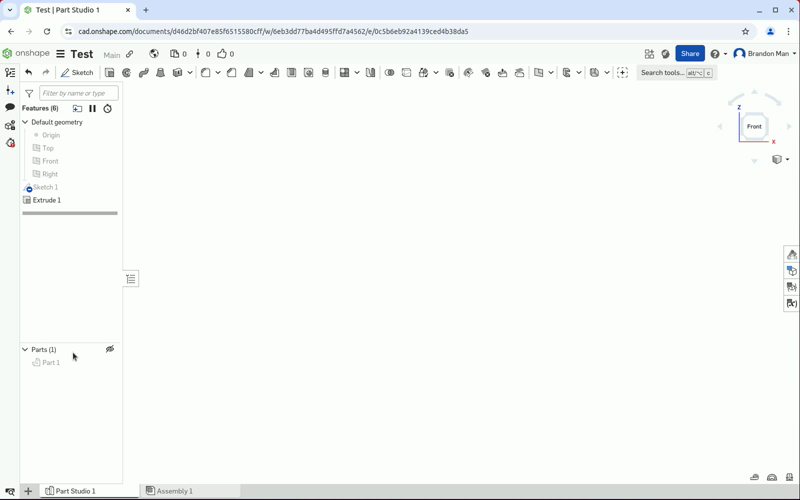
key(down)
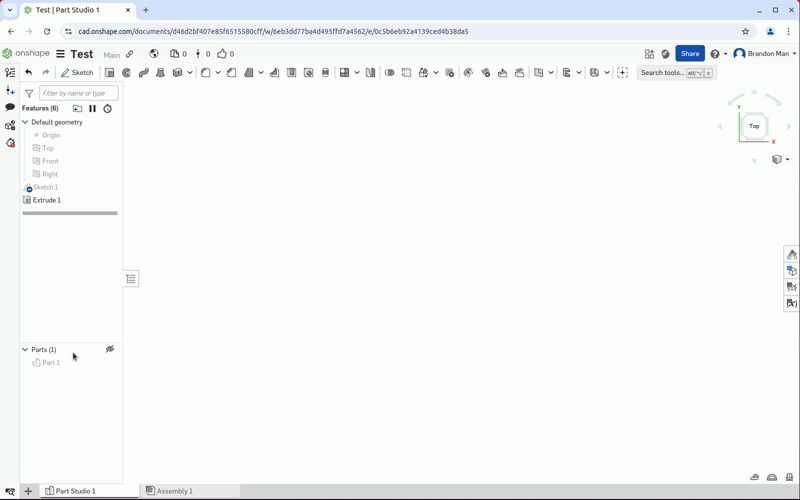
key_up(shift)
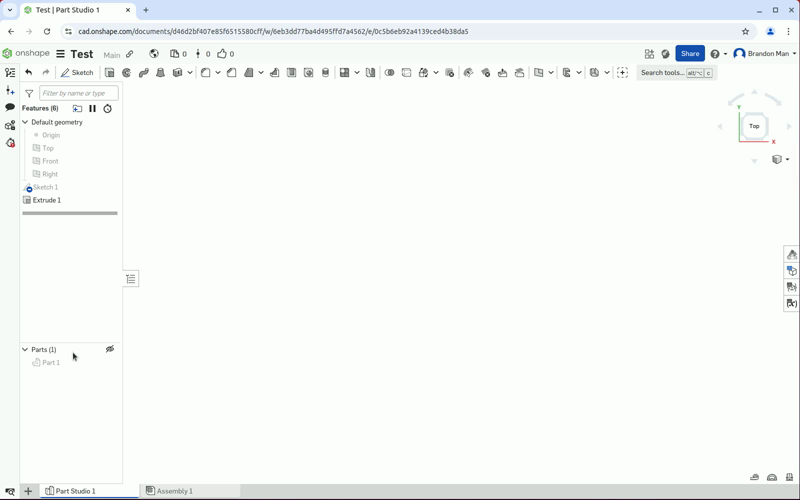
mouse_move(73, 352)
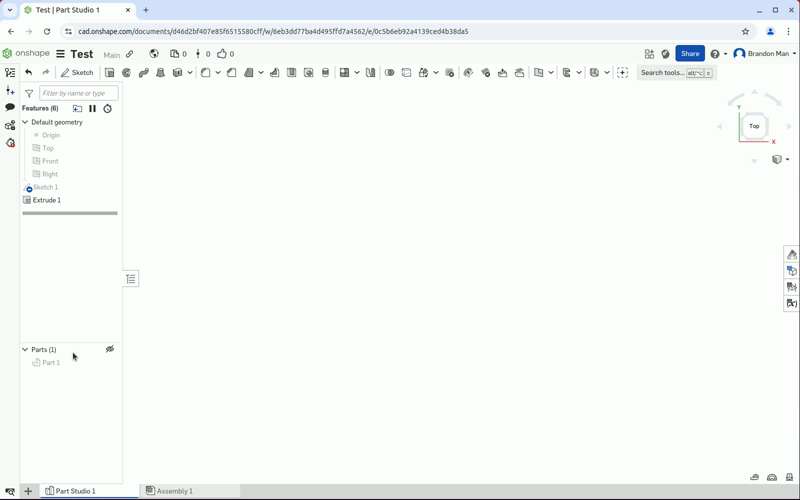
key(shift+y)
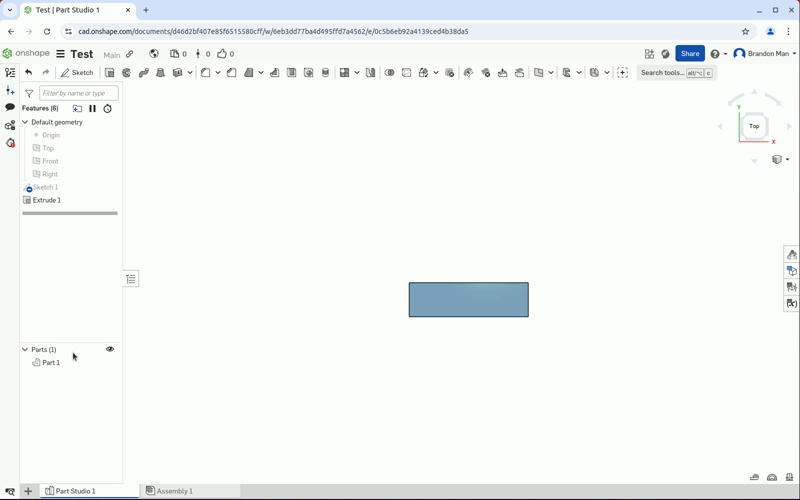
mouse_move(541, 75)
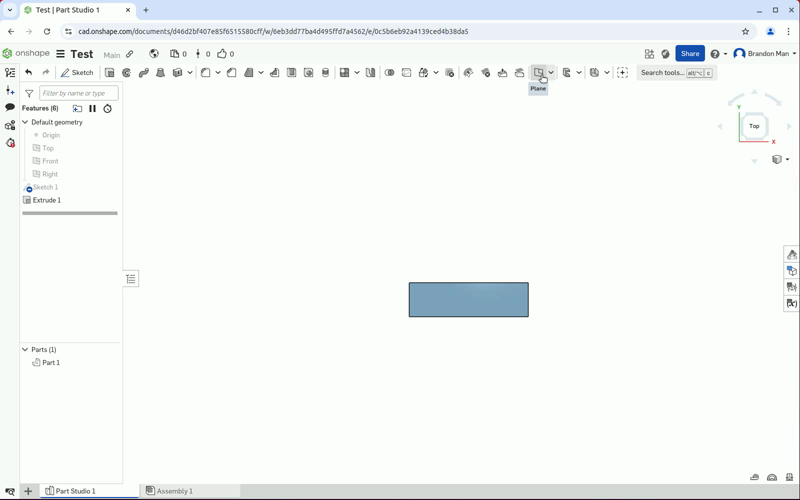
click(541, 75)
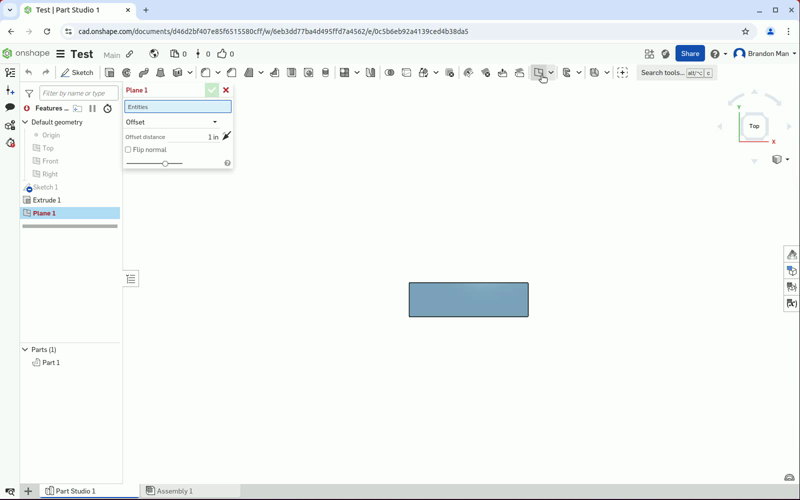
mouse_move(73, 150)
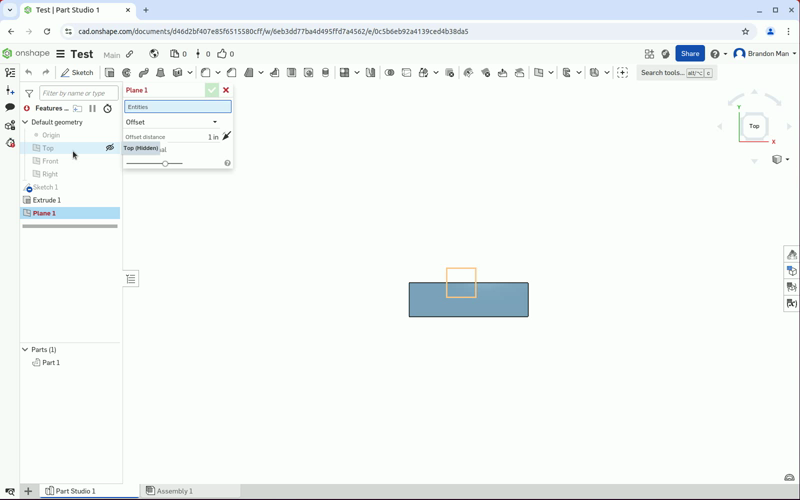
click(73, 150)
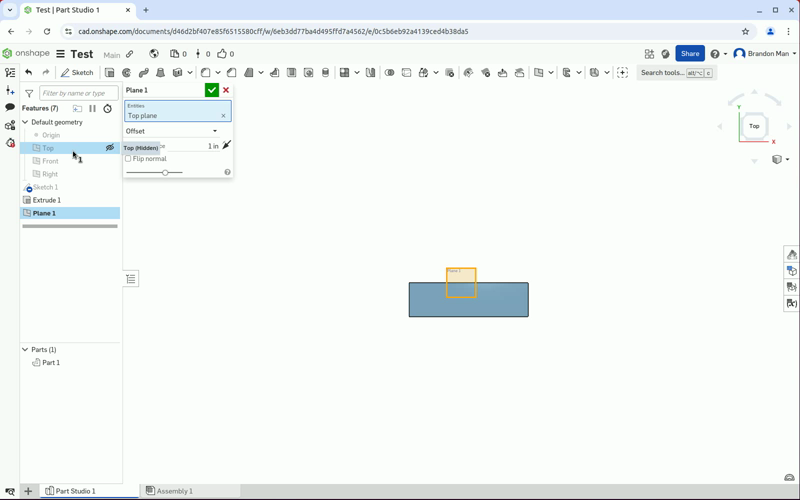
key(tab, 2)
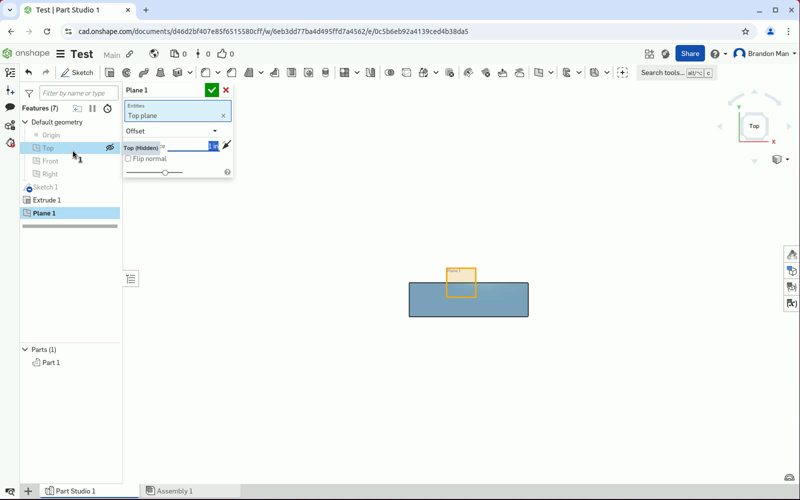
text(23.108)
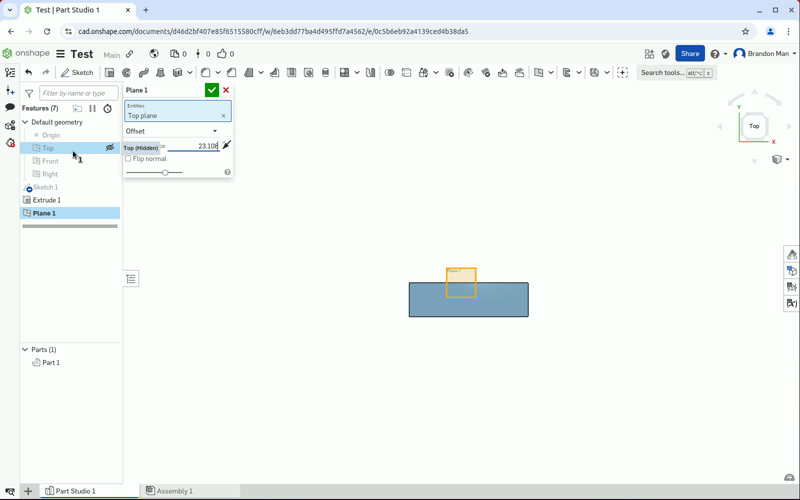
key(enter, 2)
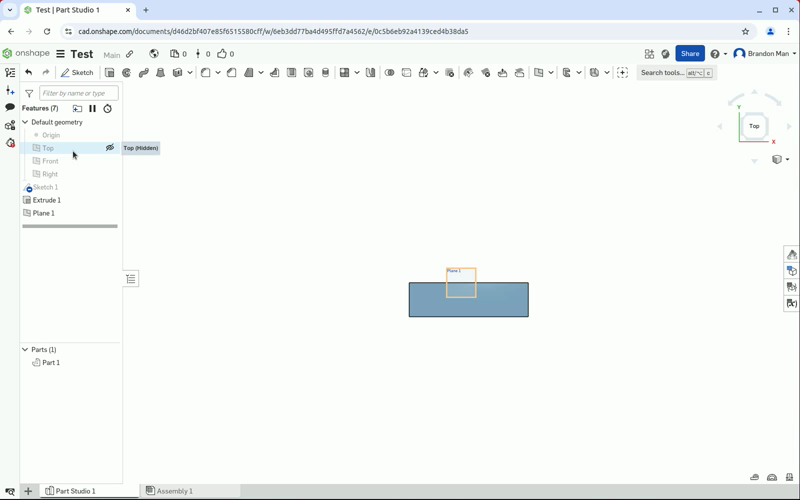
key(shift+s)
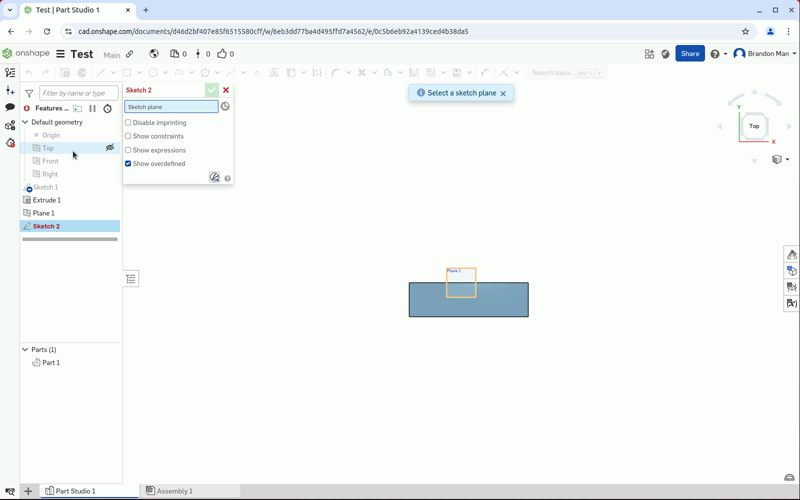
mouse_move(73, 215)
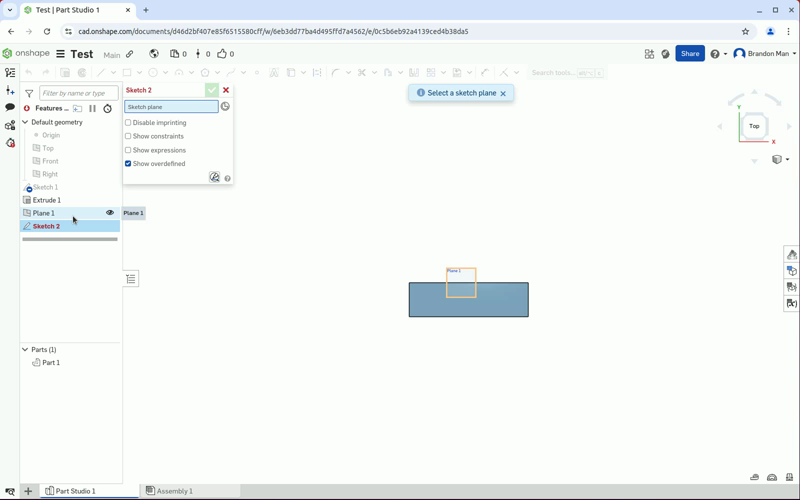
click(73, 215)
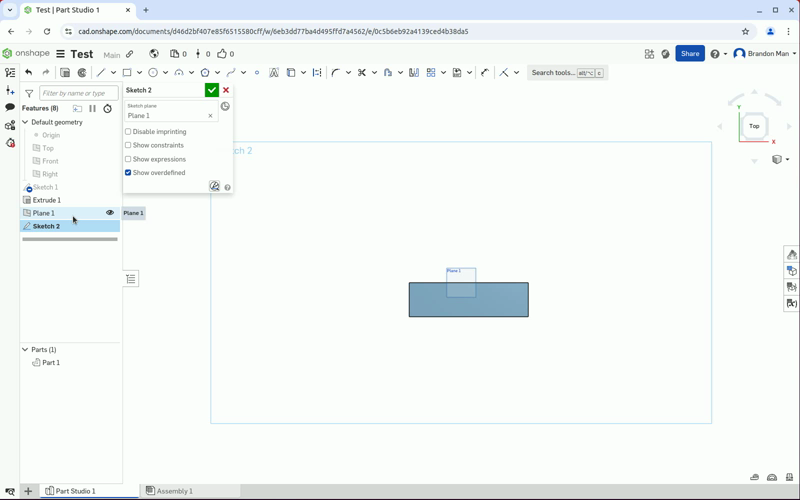
mouse_move(73, 352)
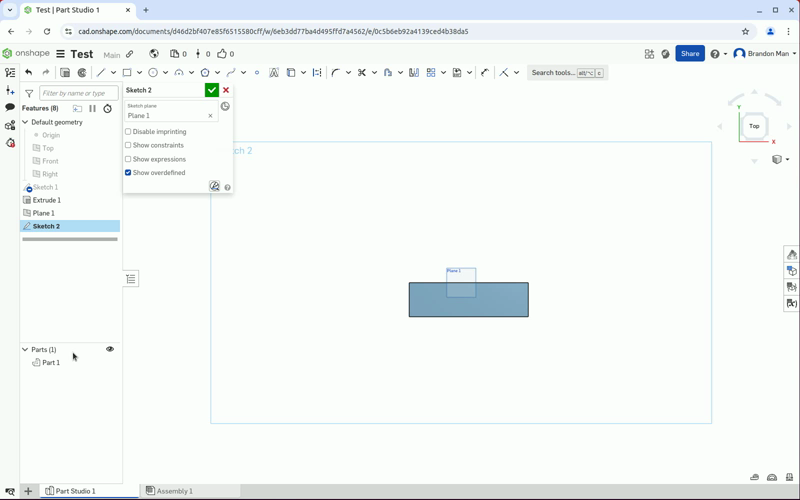
key(y)
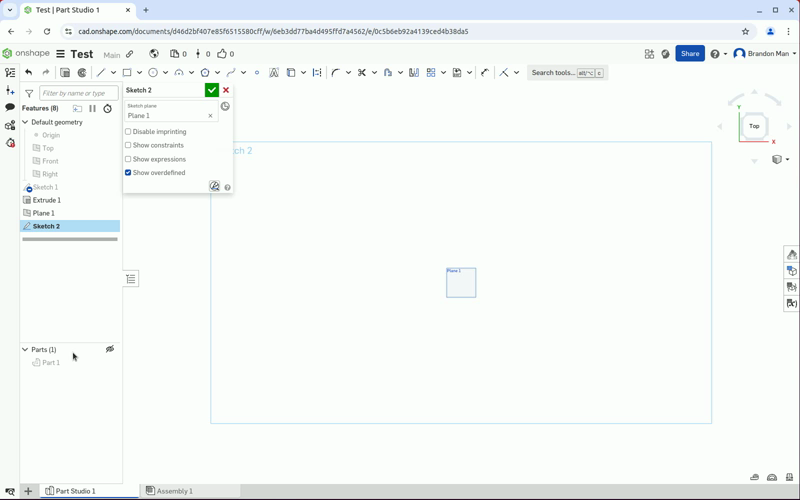
key(l)
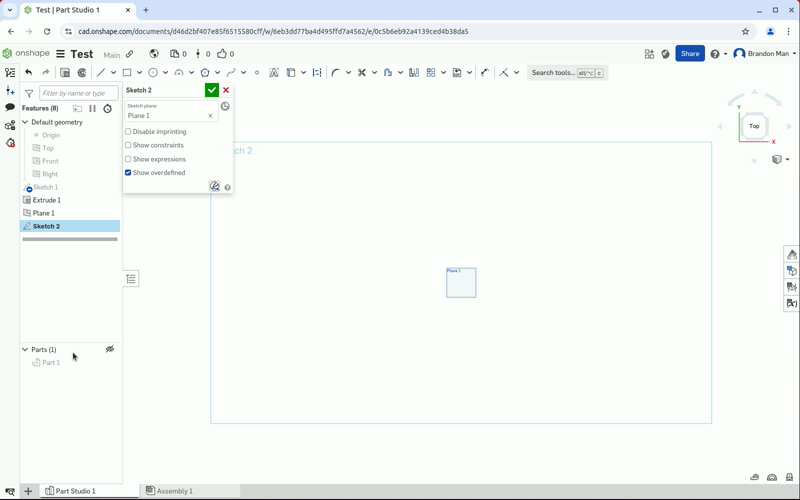
key_down(shift)
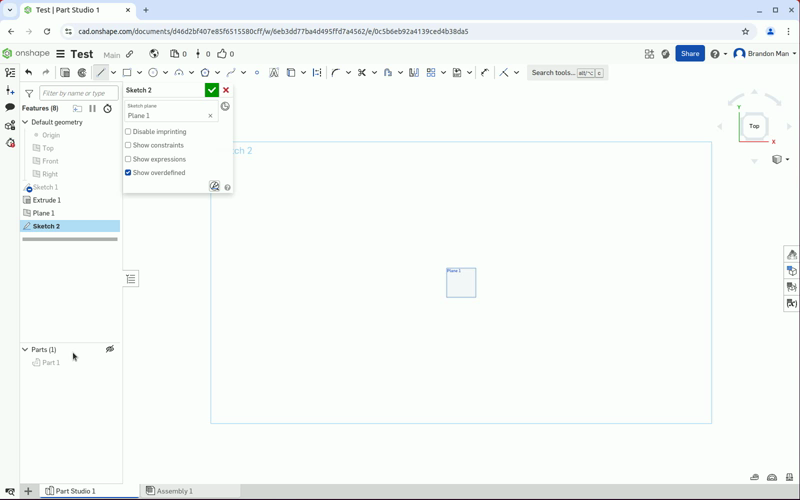
mouse_move(414, 309)
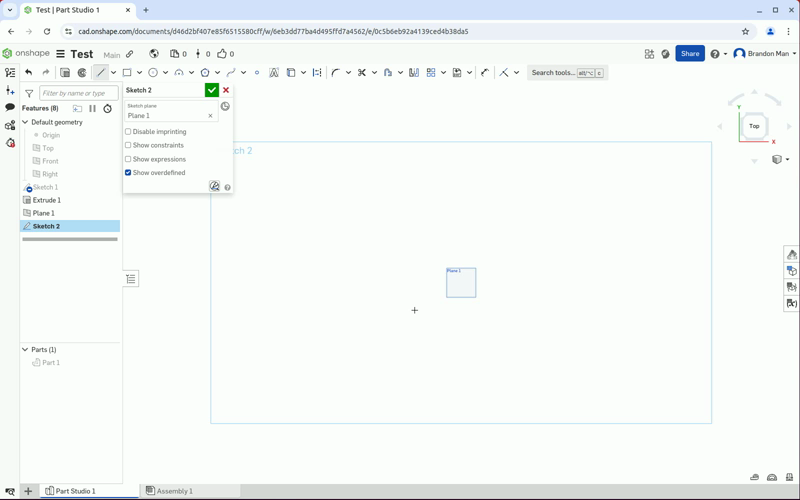
click(414, 309)
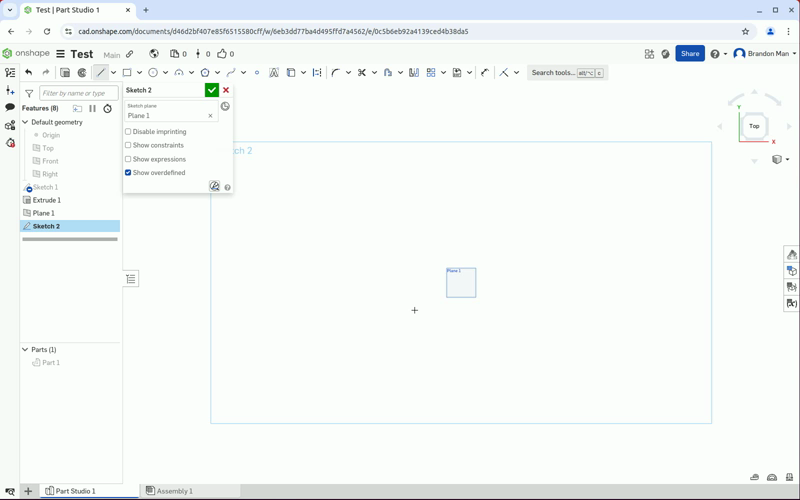
key_up(shift)
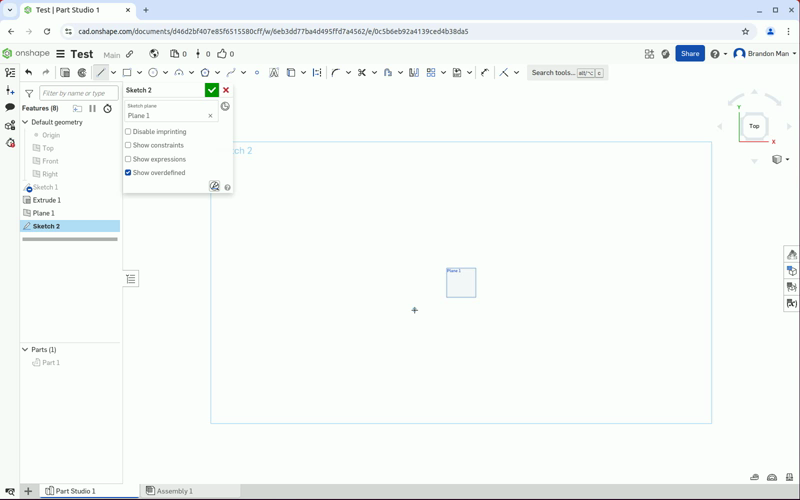
key_down(shift)
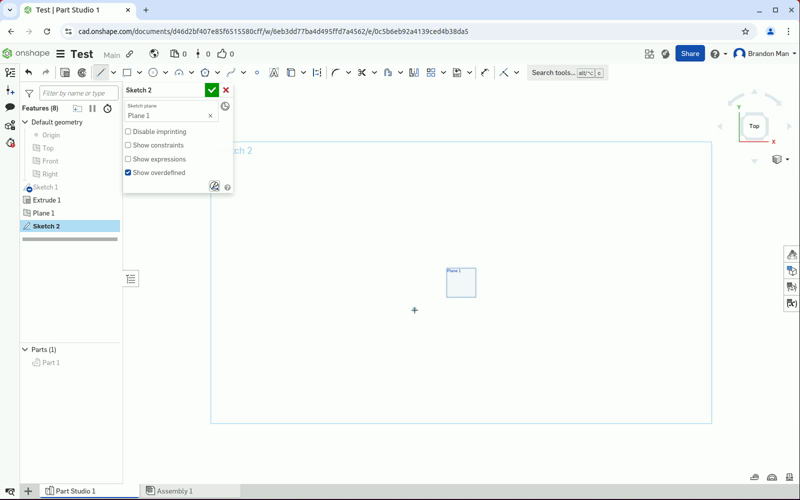
mouse_move(525, 309)
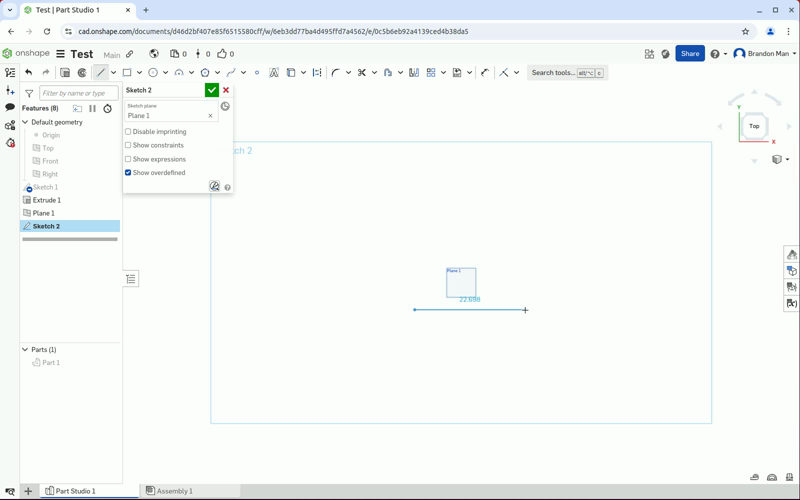
click(525, 309)
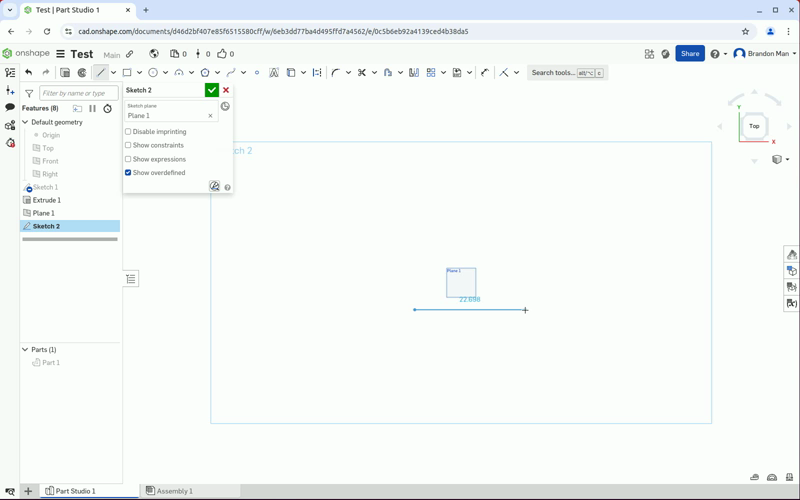
key_up(shift)
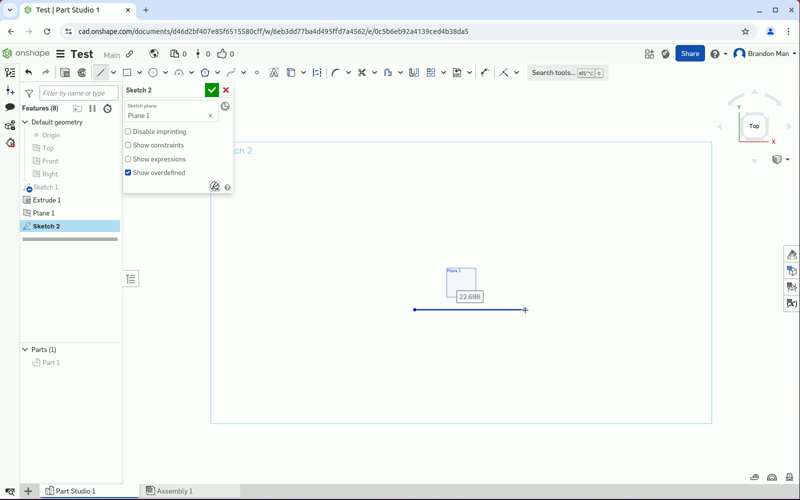
key_down(shift)
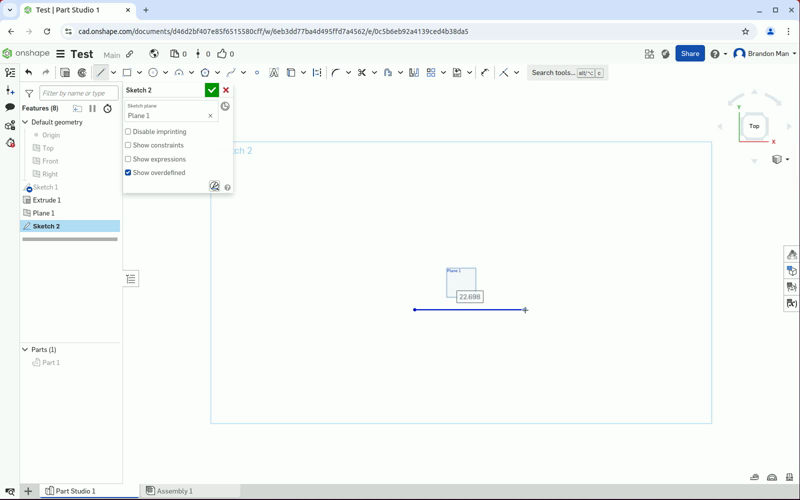
mouse_move(555, 309)
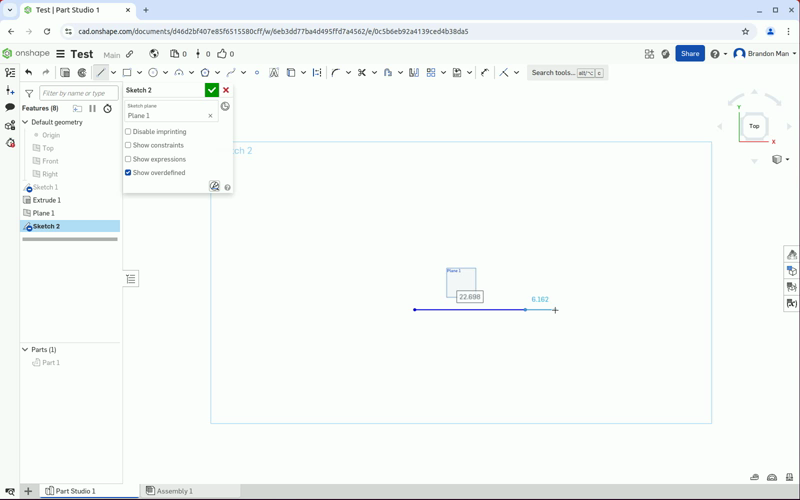
mouse_move(525, 291)
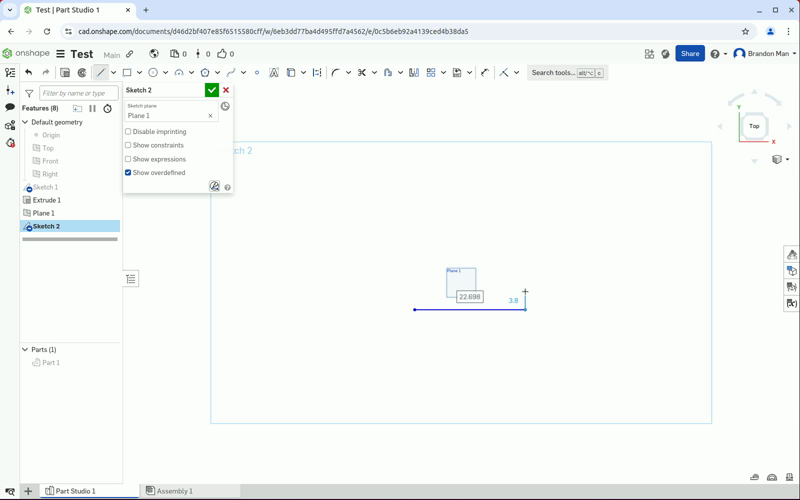
click(525, 291)
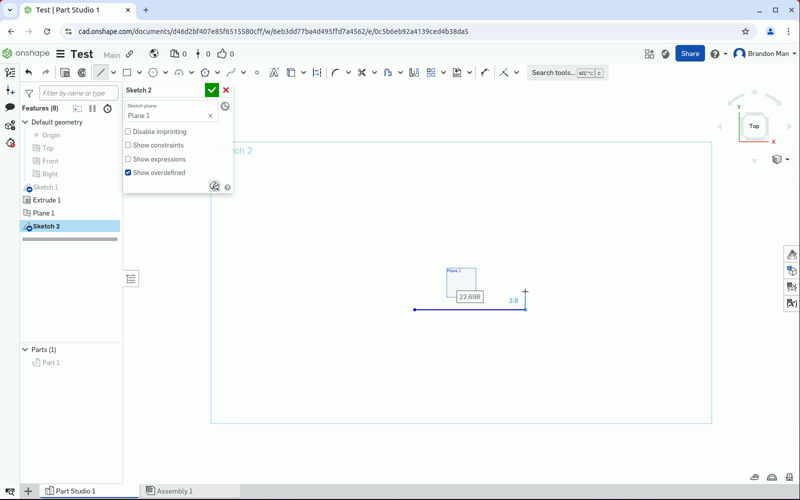
key_up(shift)
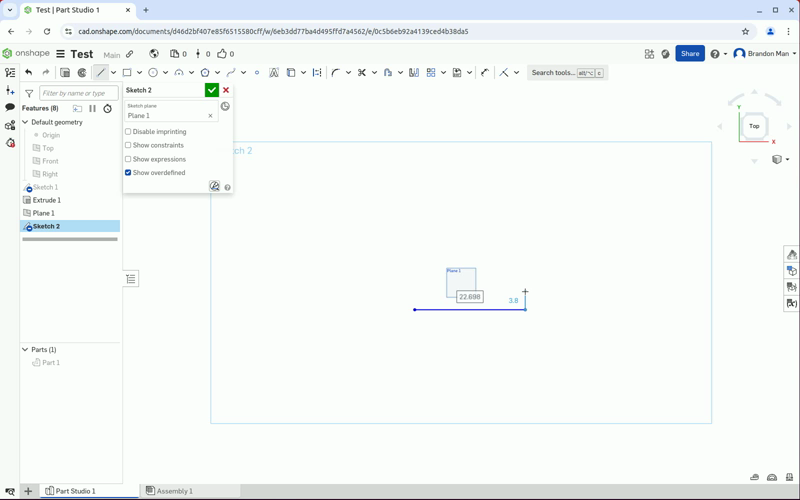
key_down(shift)
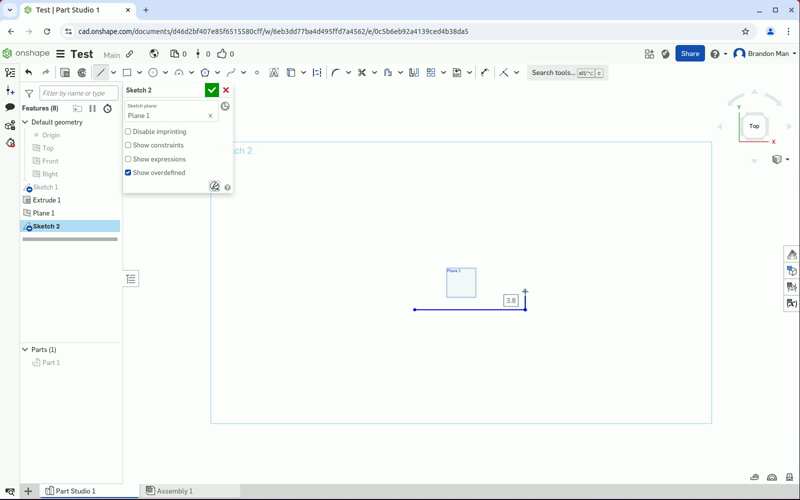
mouse_move(414, 291)
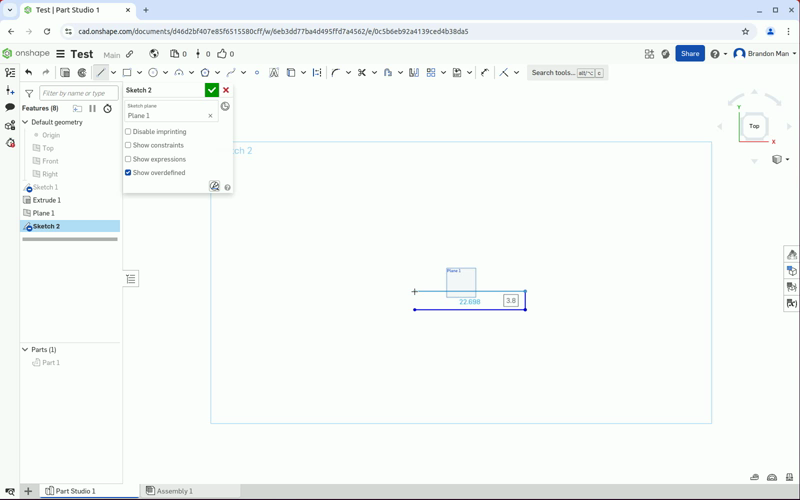
click(414, 291)
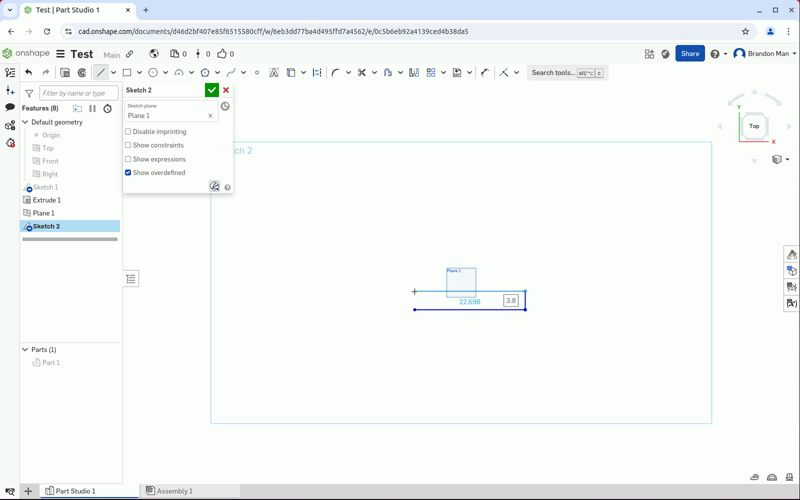
key_up(shift)
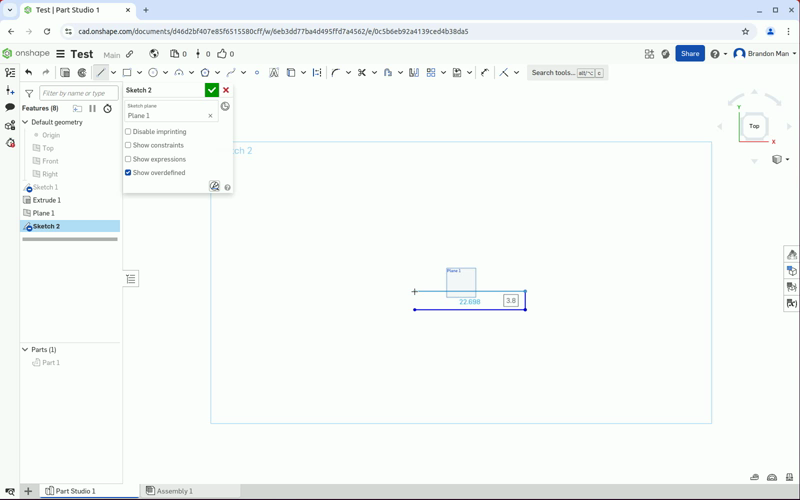
mouse_move(444, 291)
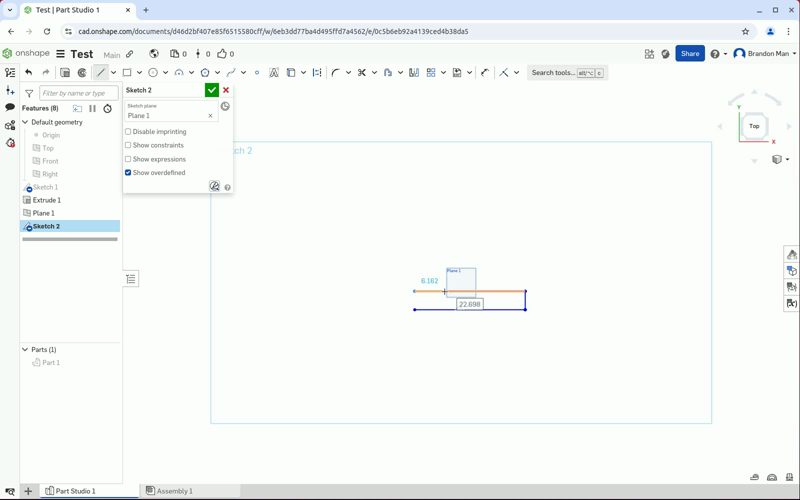
key_down(shift)
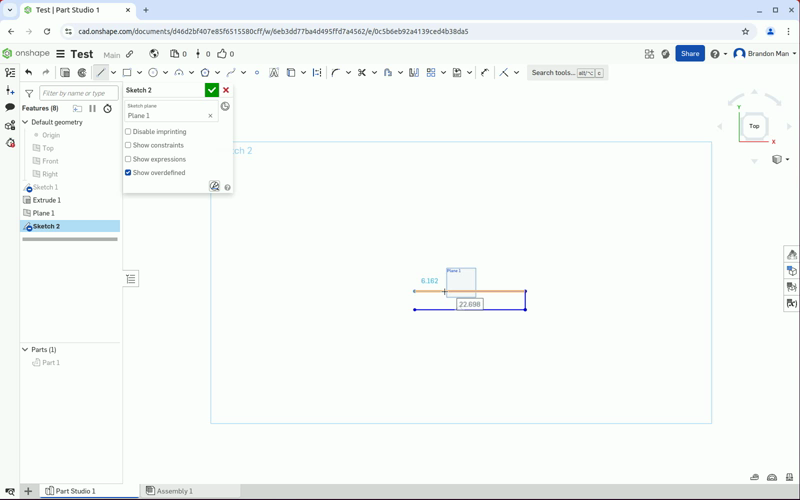
mouse_move(414, 309)
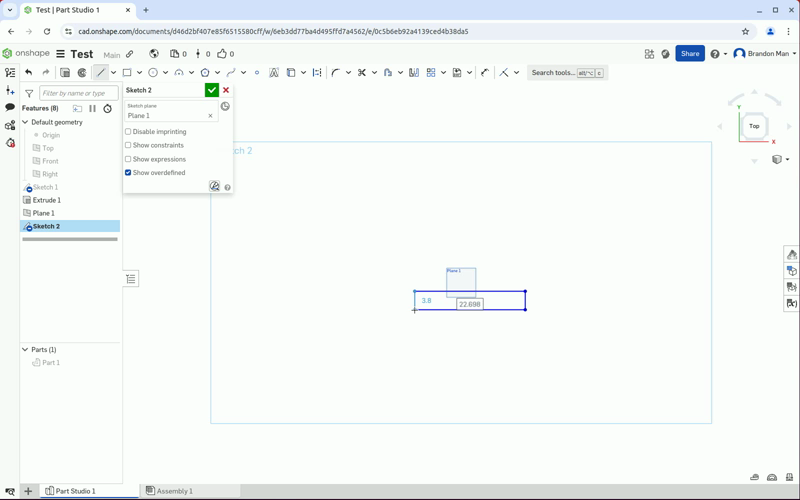
key_up(shift)
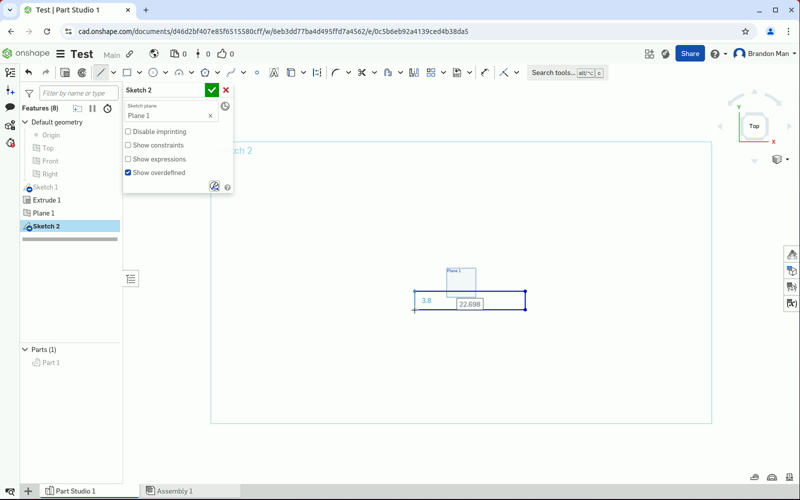
click(414, 309)
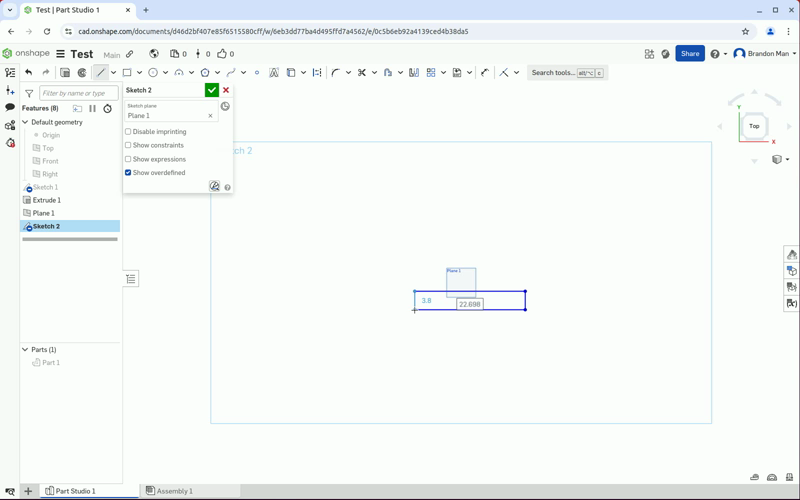
key(esc)
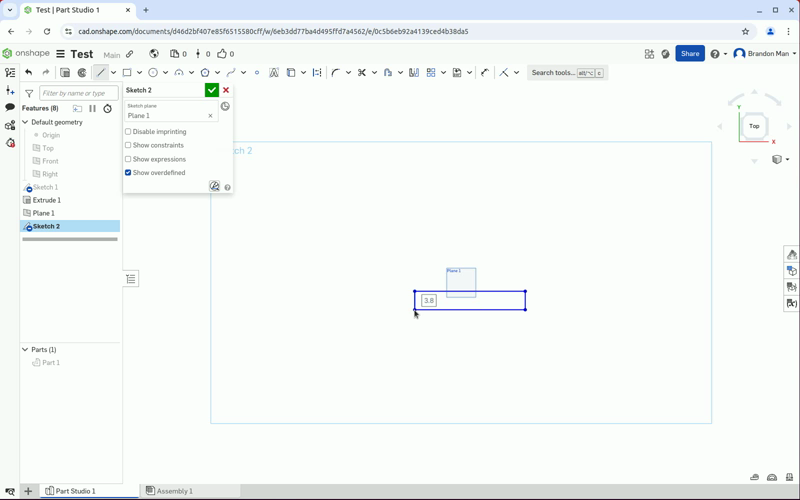
mouse_move(454, 307)
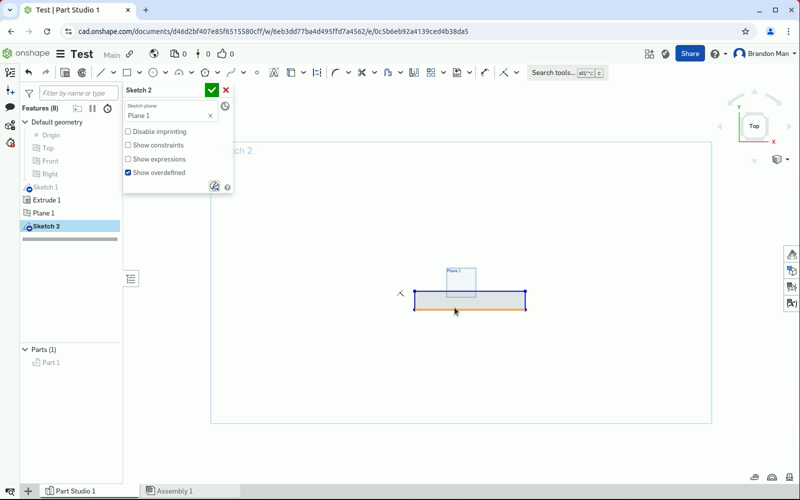
click(454, 307)
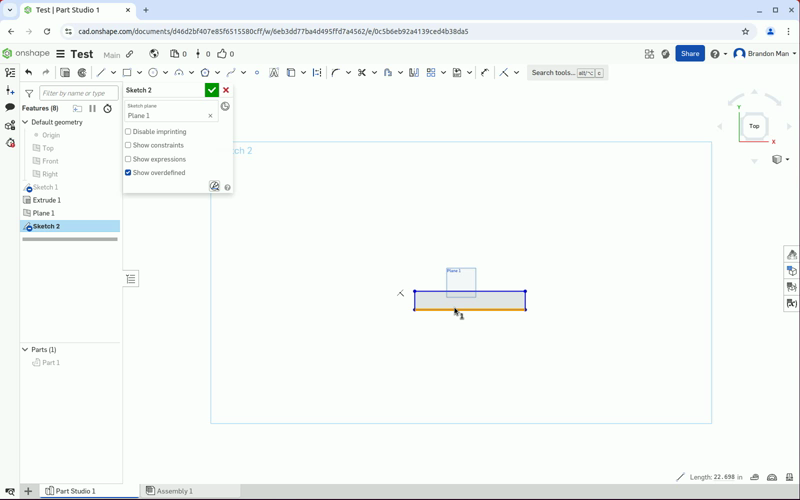
mouse_move(73, 352)
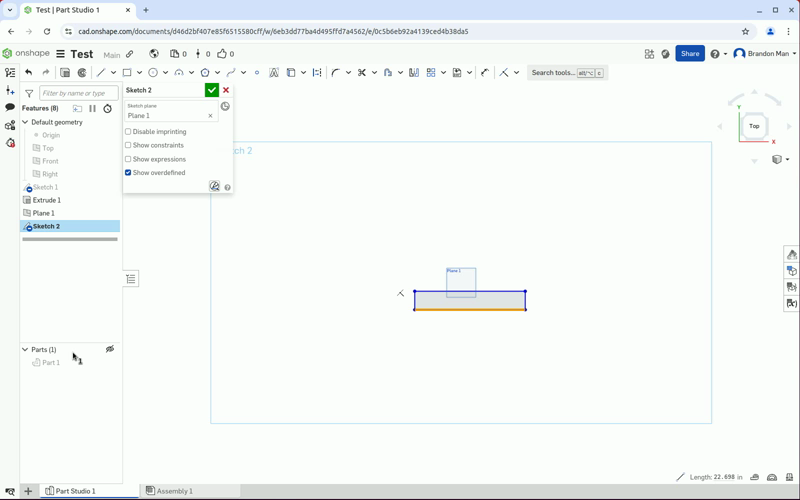
key(shift+y)
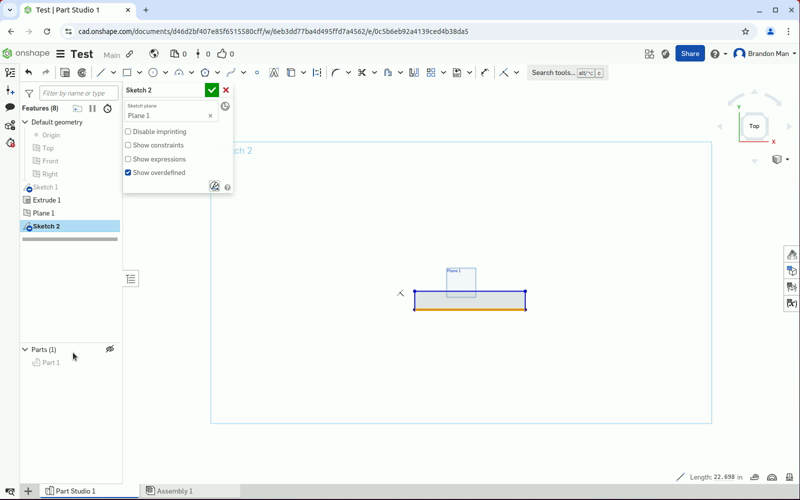
key(shift+e)
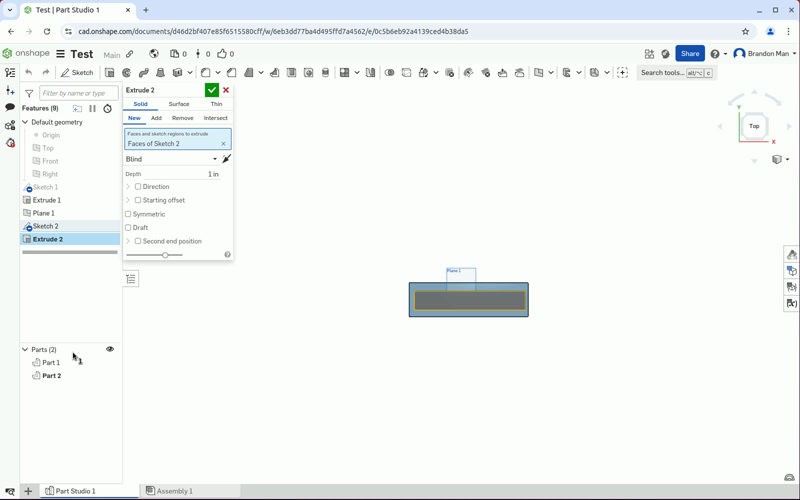
mouse_move(143, 106)
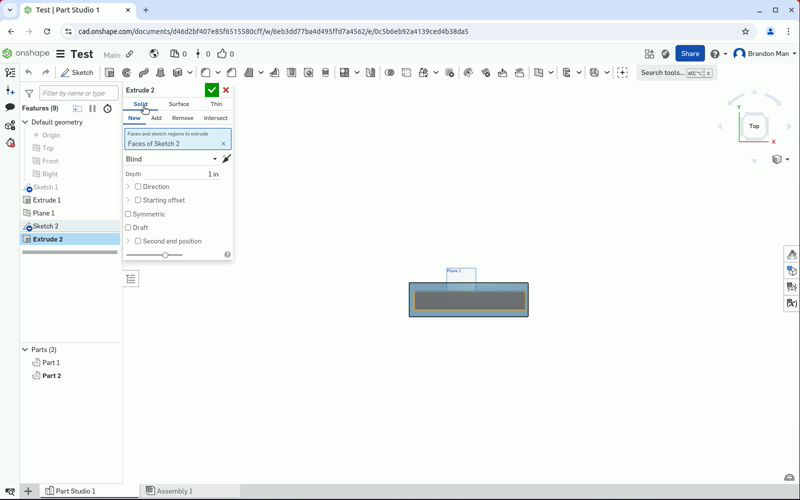
click(143, 106)
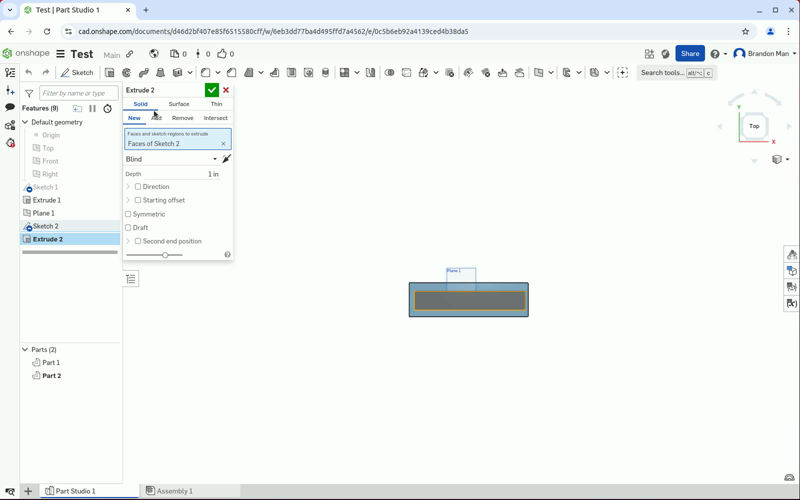
mouse_move(186, 120)
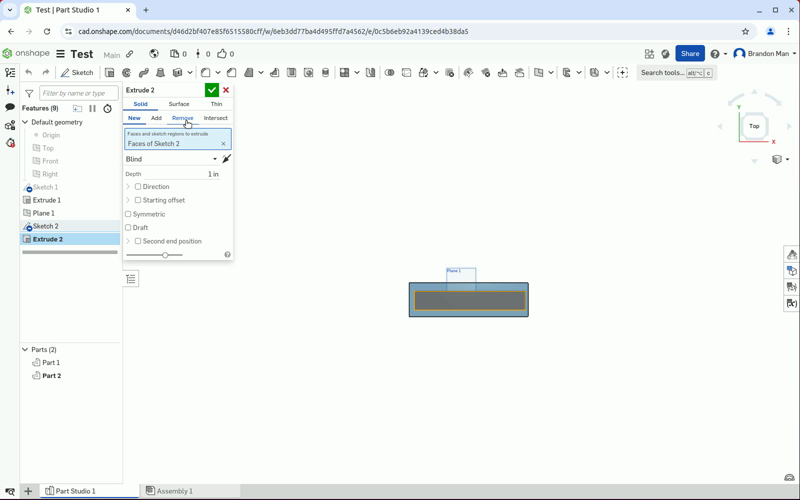
click(186, 120)
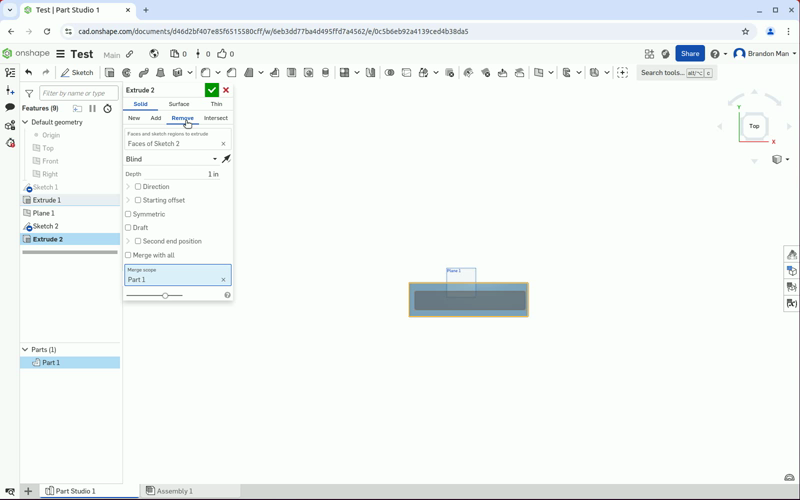
key(tab, 4)
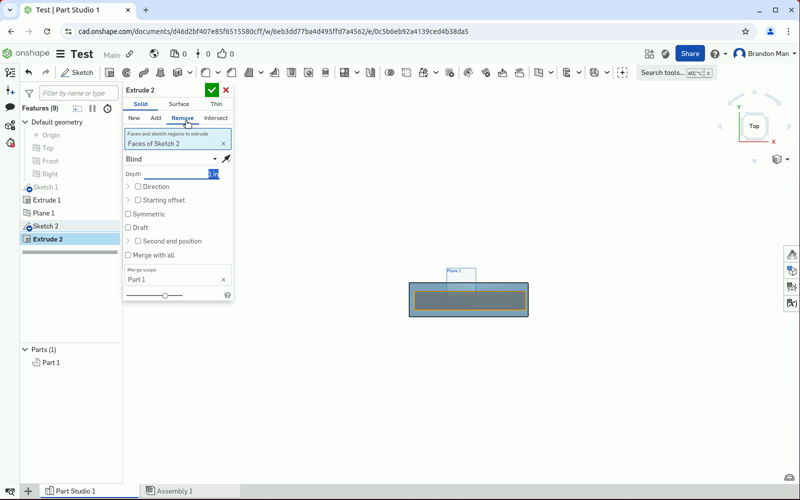
text(30.811)
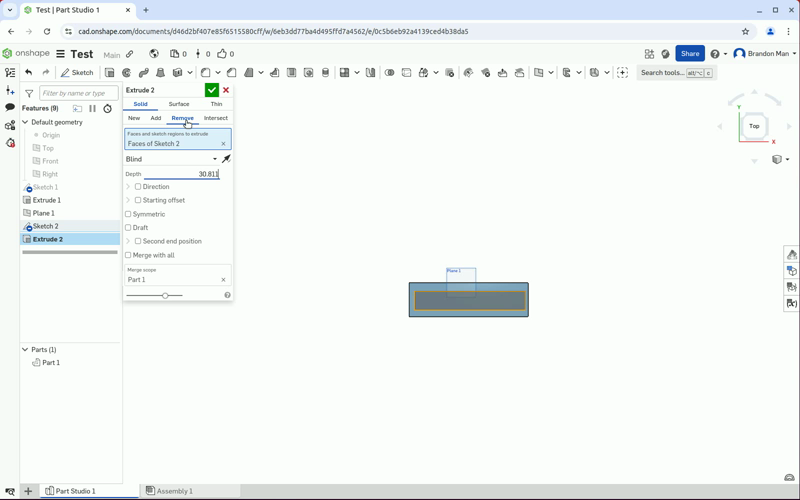
key(tab, 6)
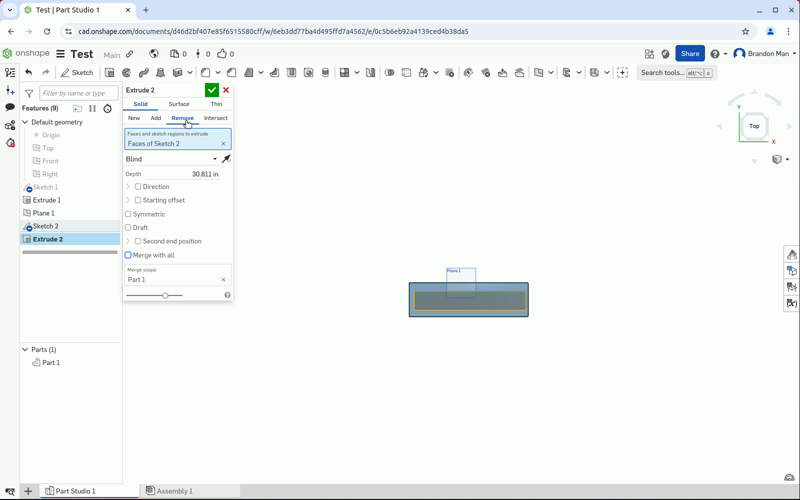
key(space)
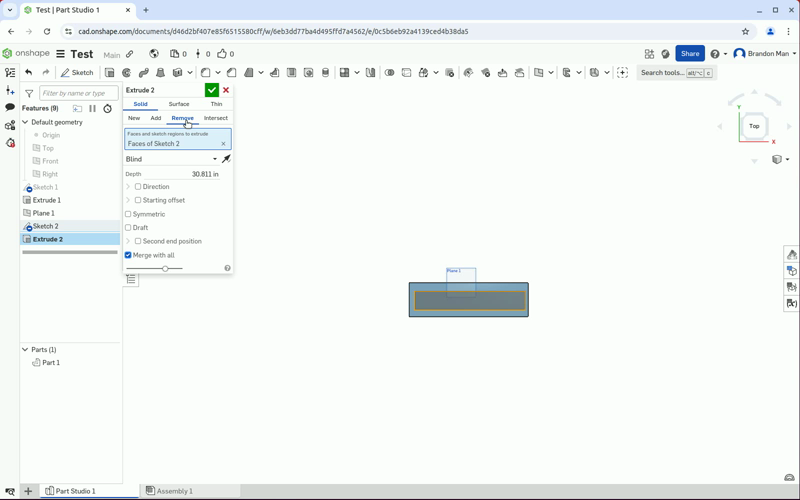
key(enter)
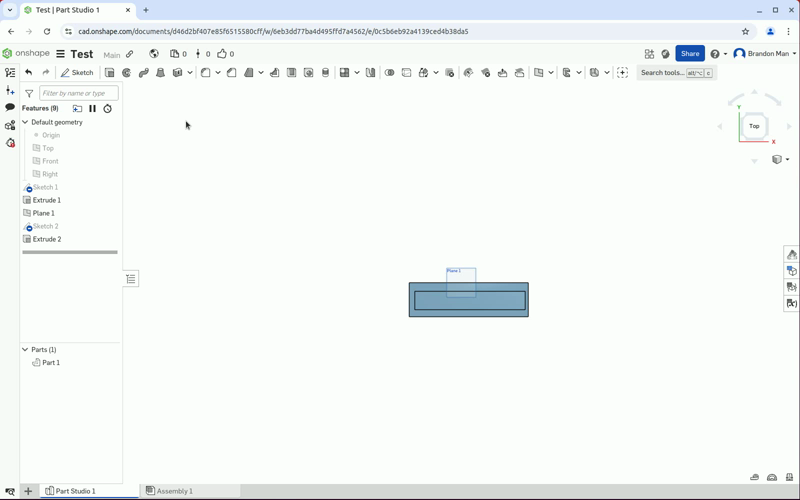
key(shift+h)
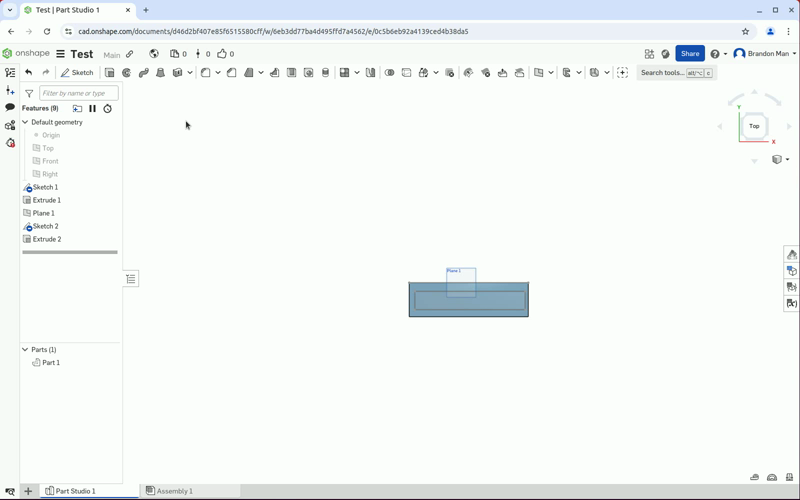
key(shift+h)
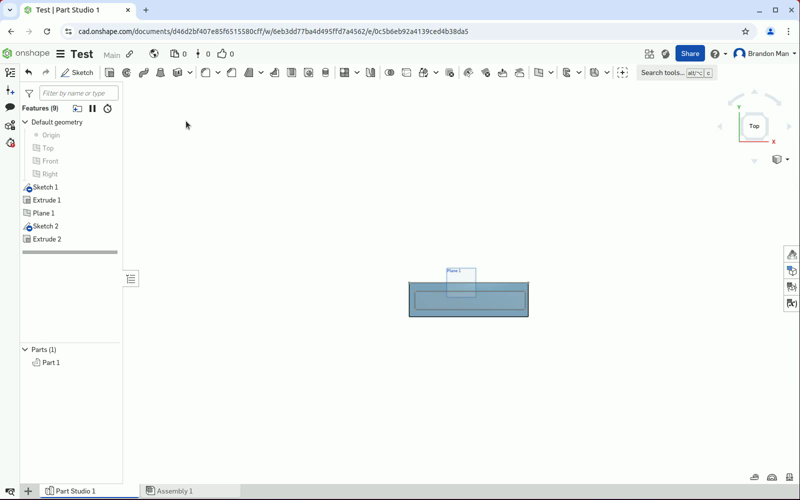
key(shift+7)
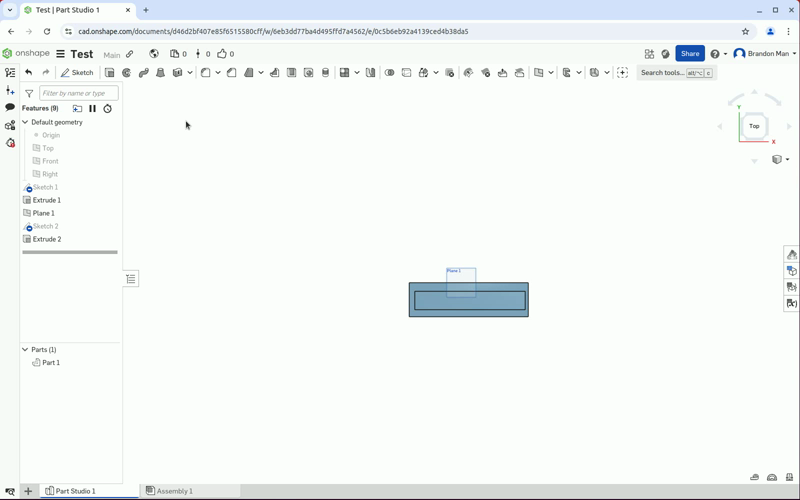
key(up, 3)
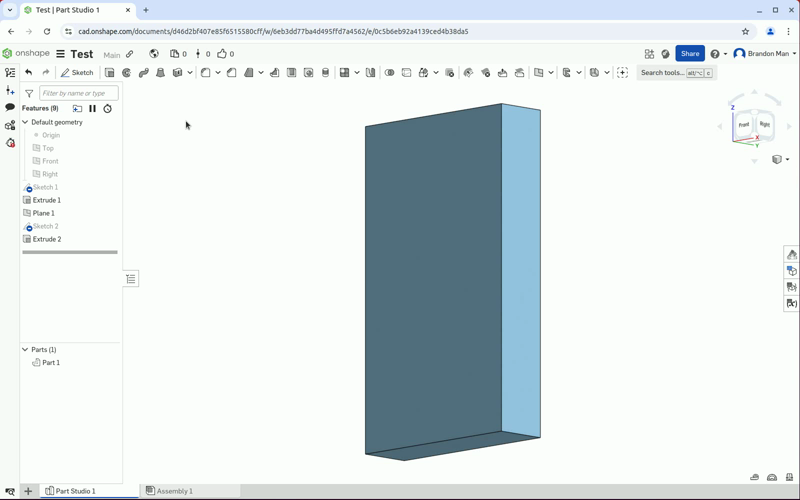
key(left, 3)
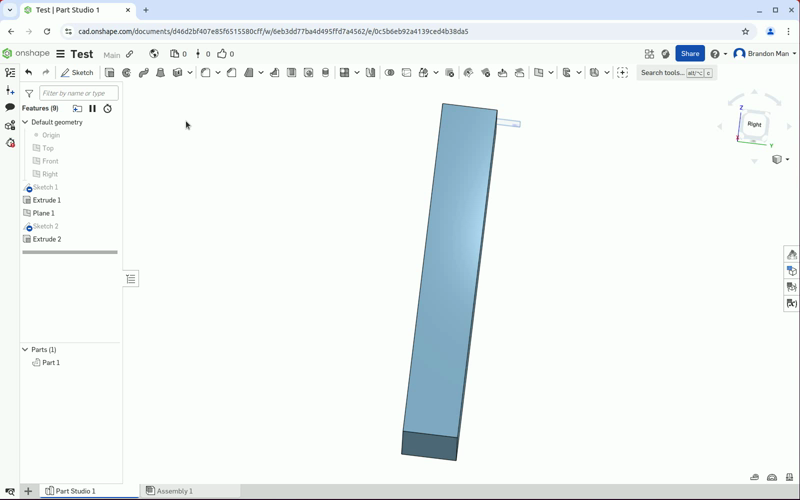
key(right, 3)
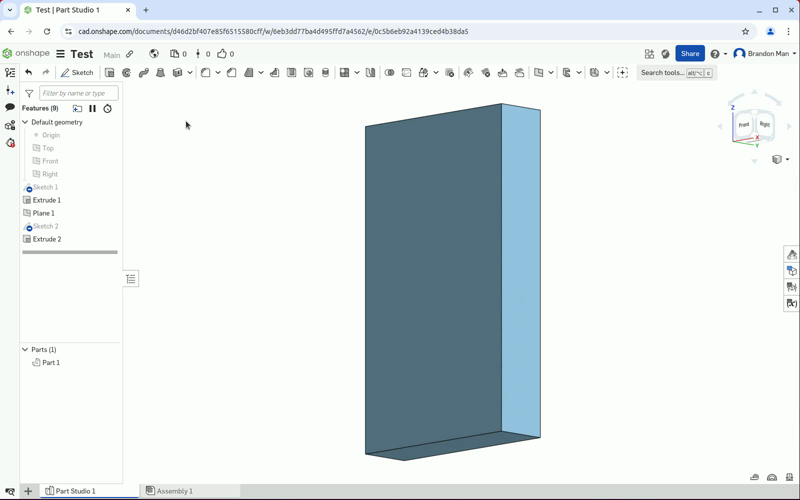
key(down, 3)
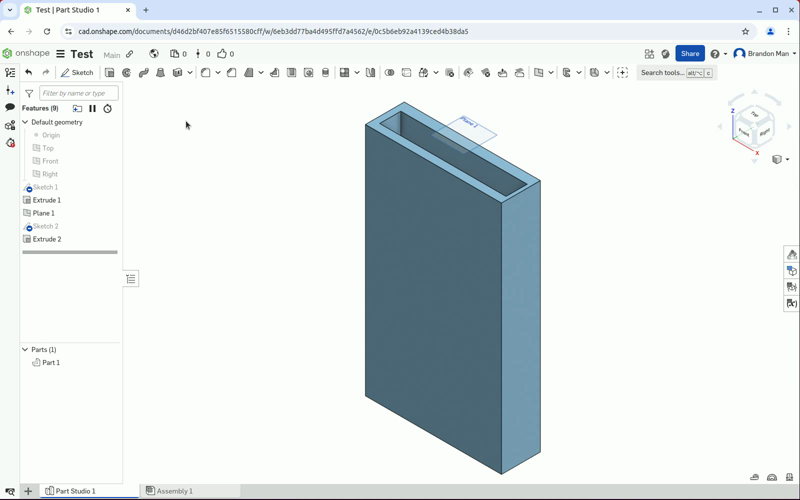
mouse_move(73, 189)
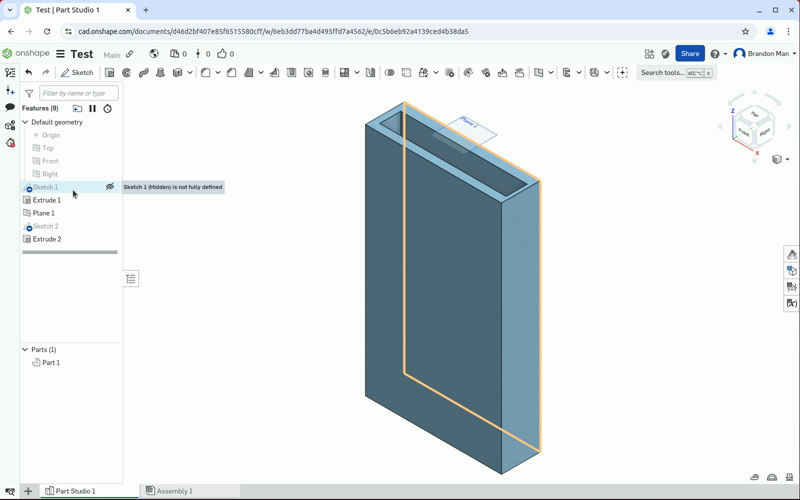
click(73, 189)